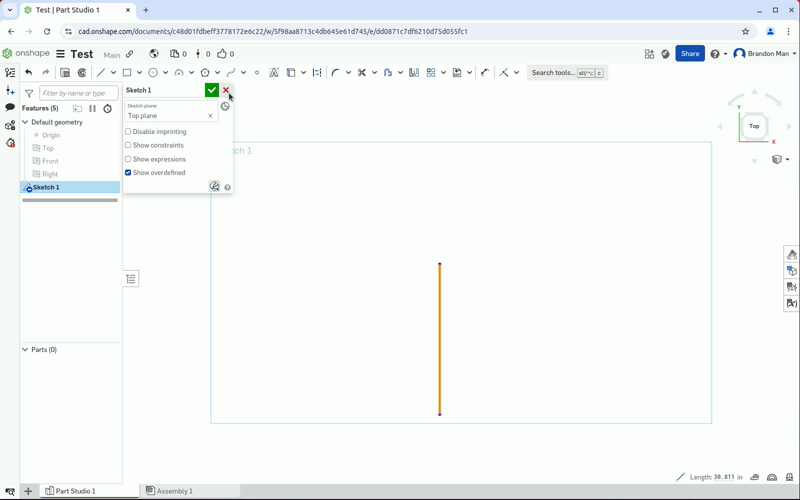
key(shift+h)
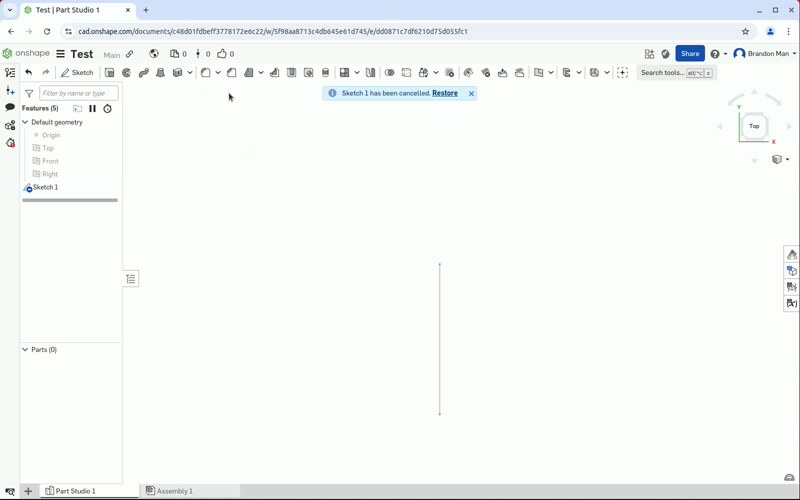
key(shift+s)
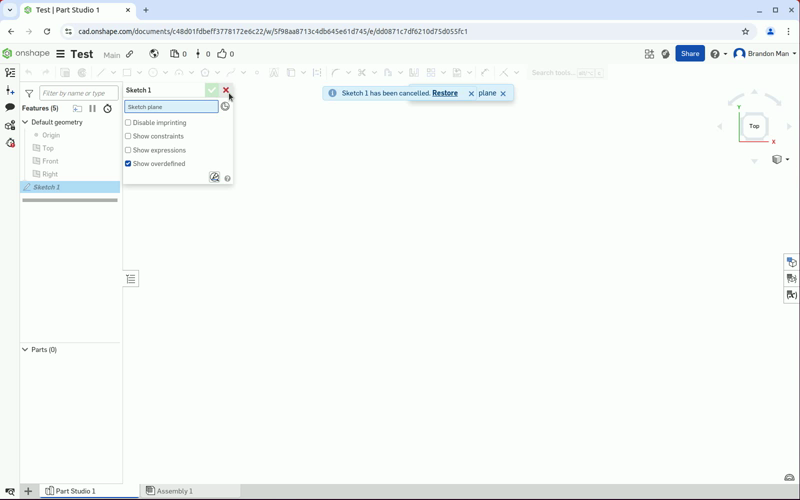
mouse_move(73, 150)
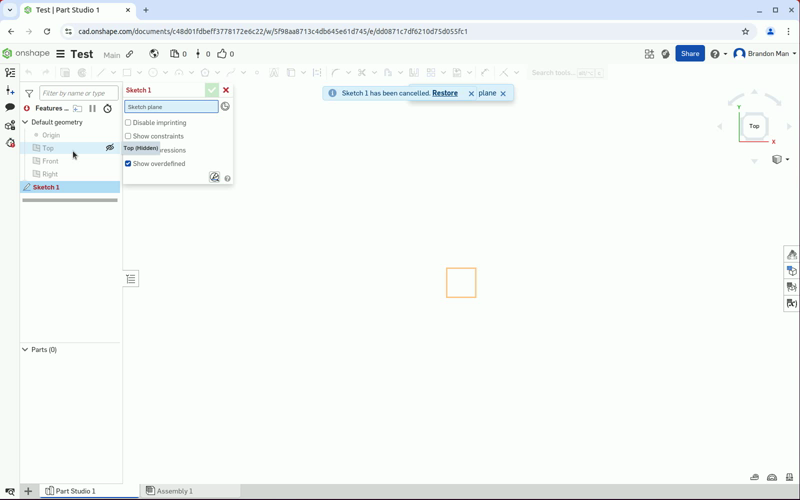
click(73, 150)
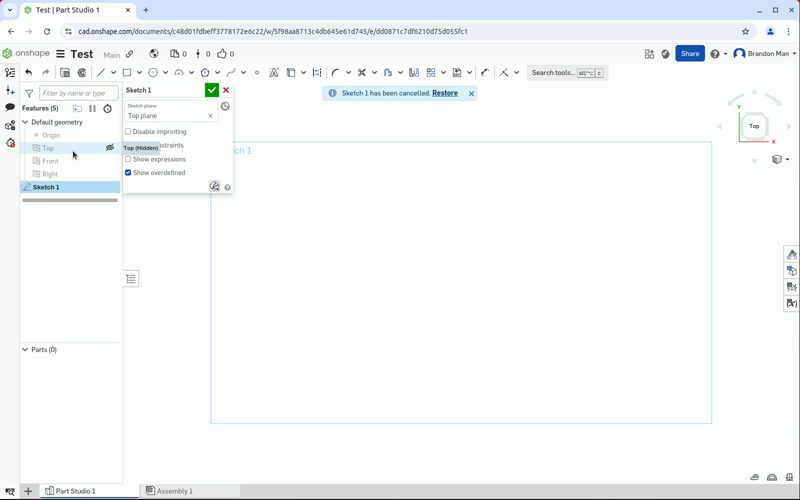
mouse_move(73, 352)
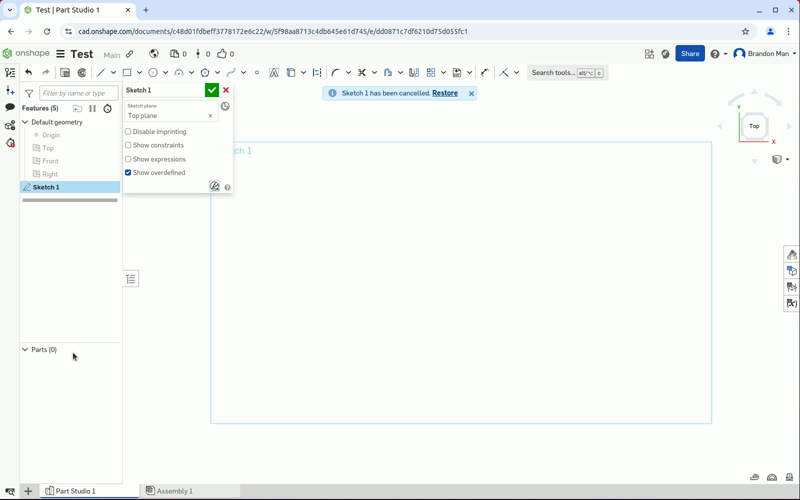
key(y)
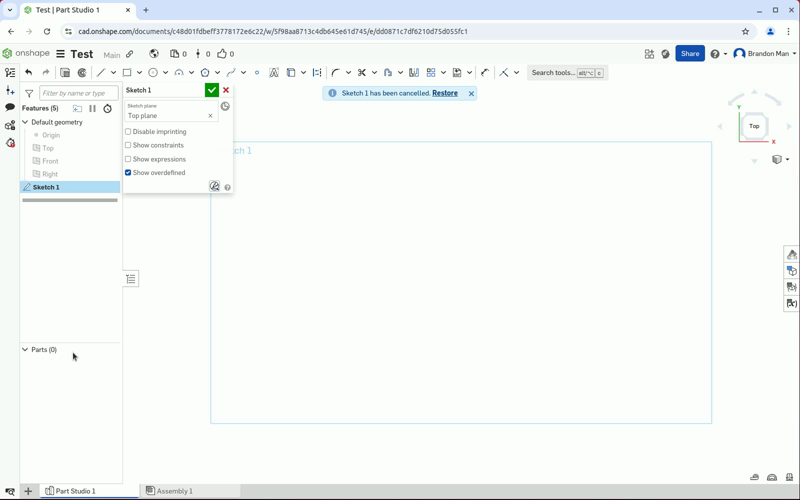
key(l)
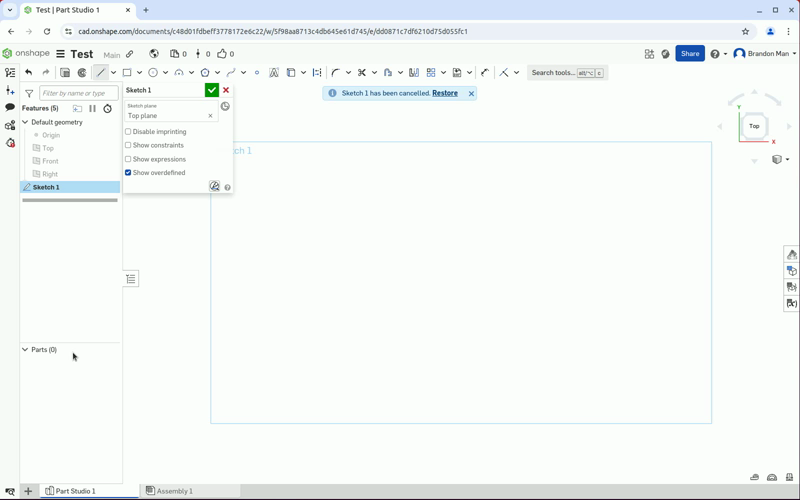
key_down(shift)
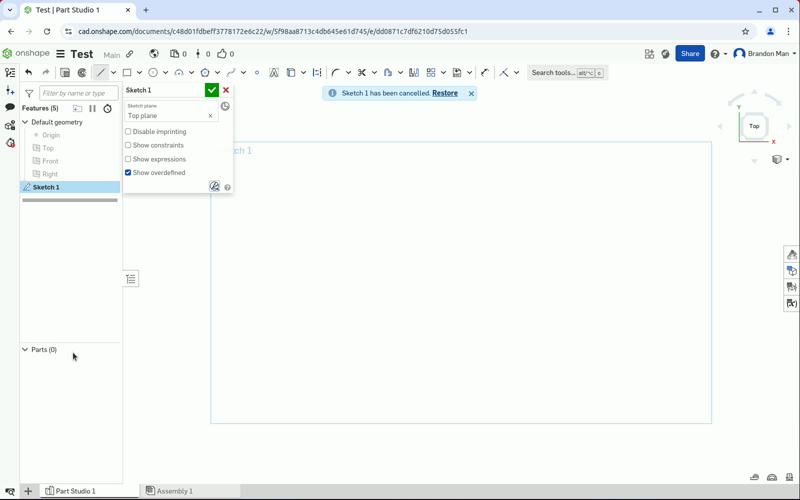
mouse_move(398, 329)
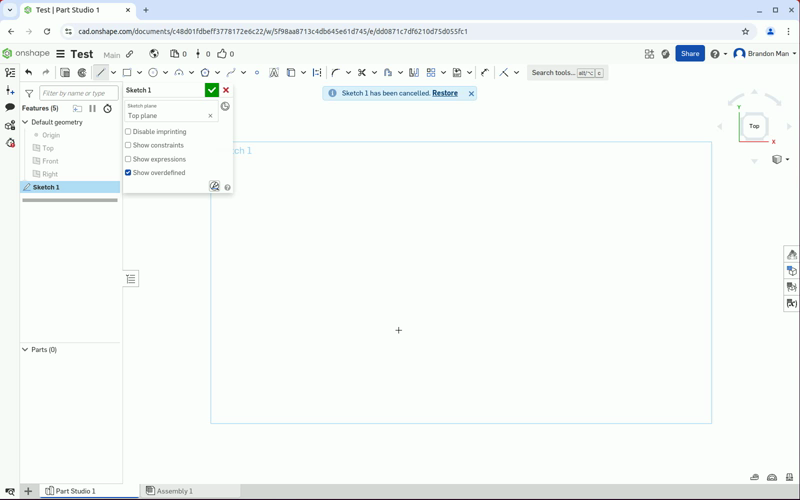
click(398, 329)
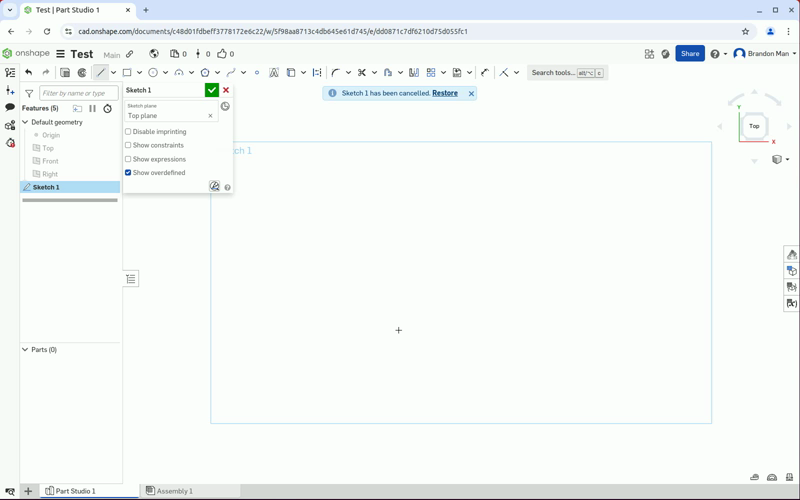
key_up(shift)
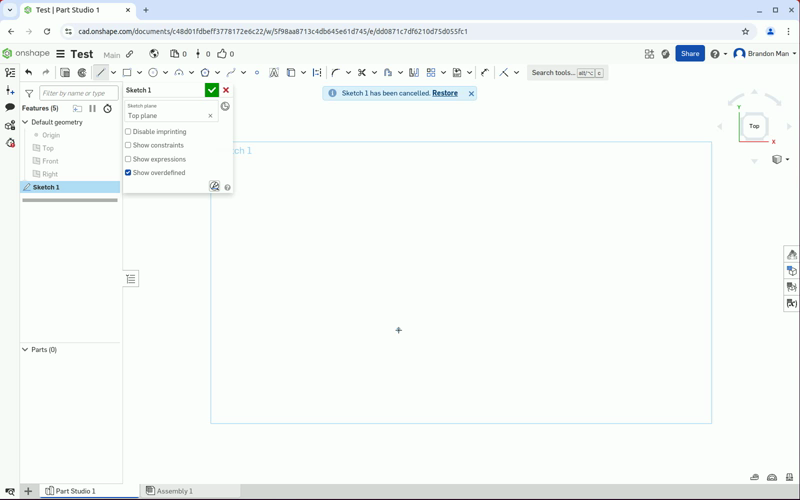
key_down(shift)
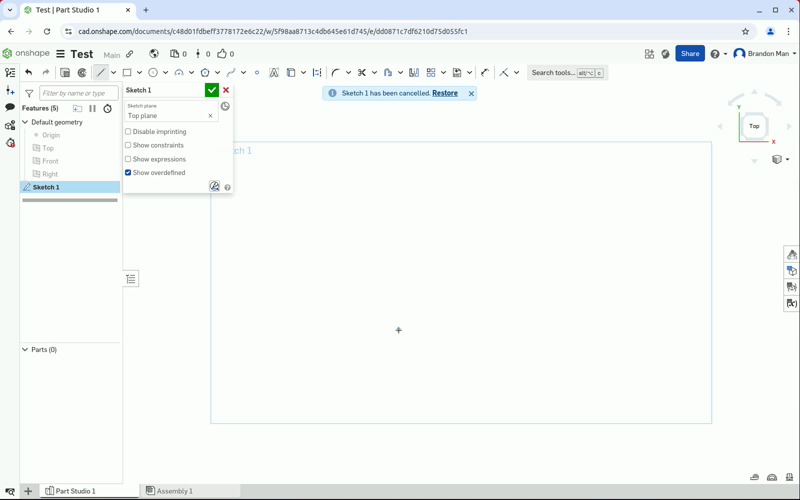
mouse_move(572, 329)
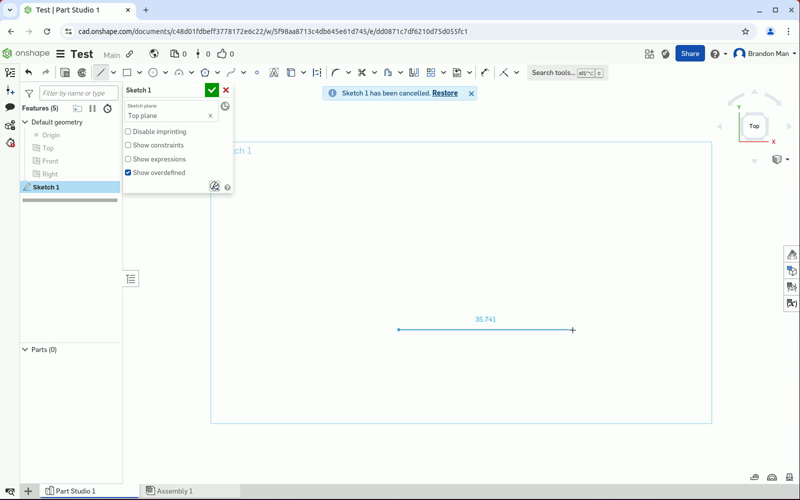
click(572, 329)
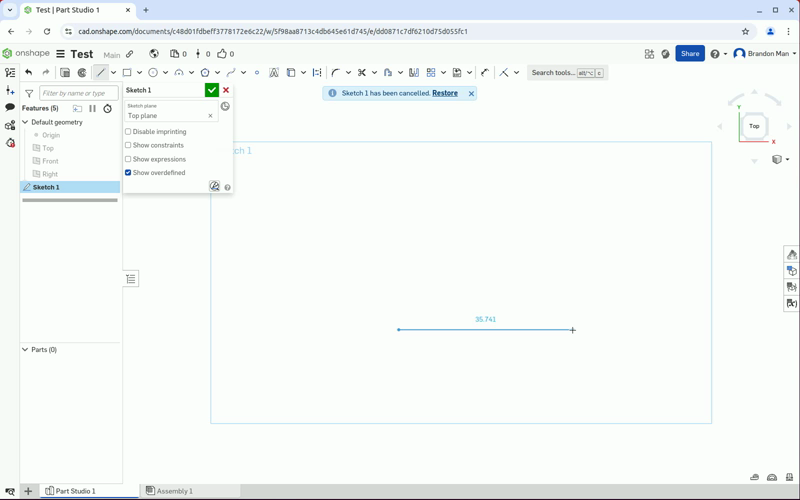
key_up(shift)
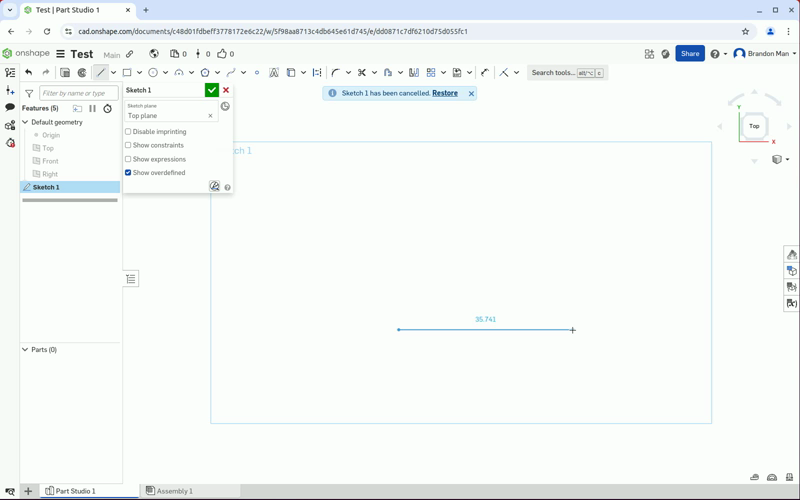
key_down(shift)
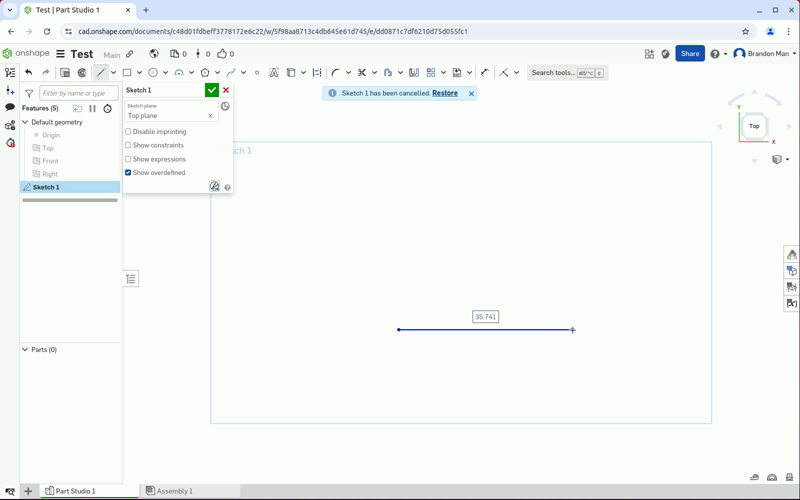
mouse_move(572, 240)
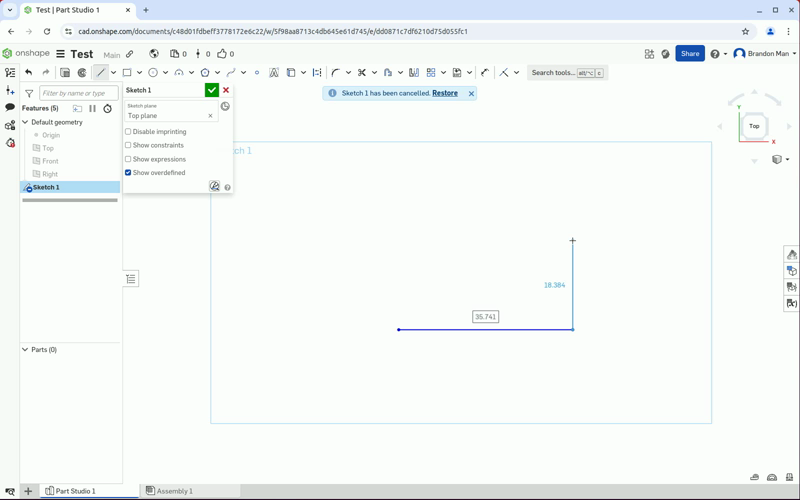
click(572, 240)
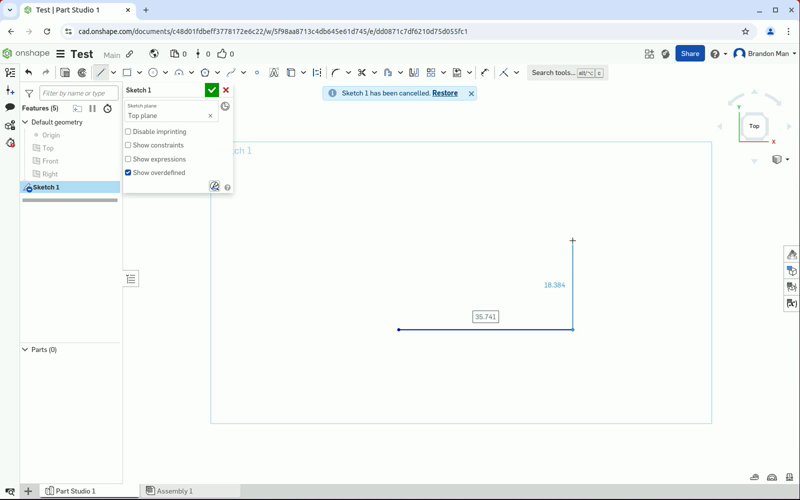
key_up(shift)
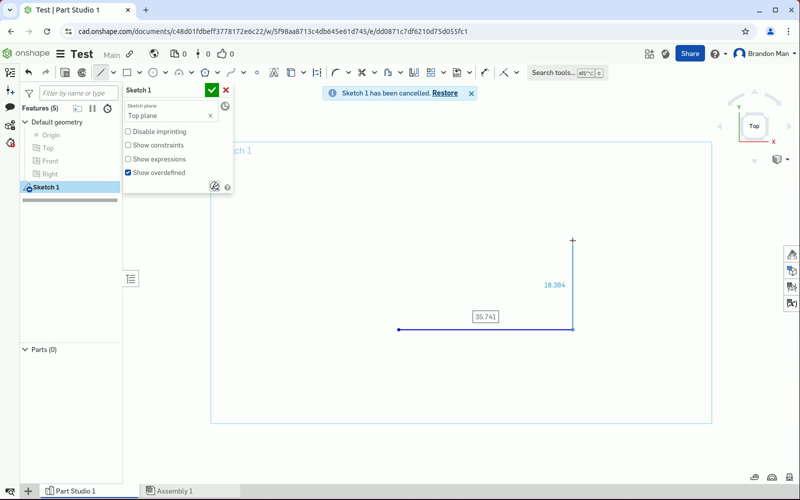
key_down(shift)
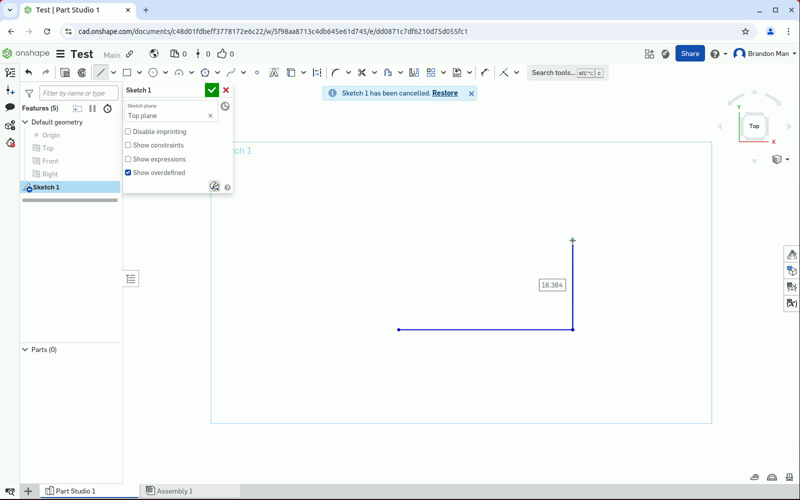
mouse_move(398, 240)
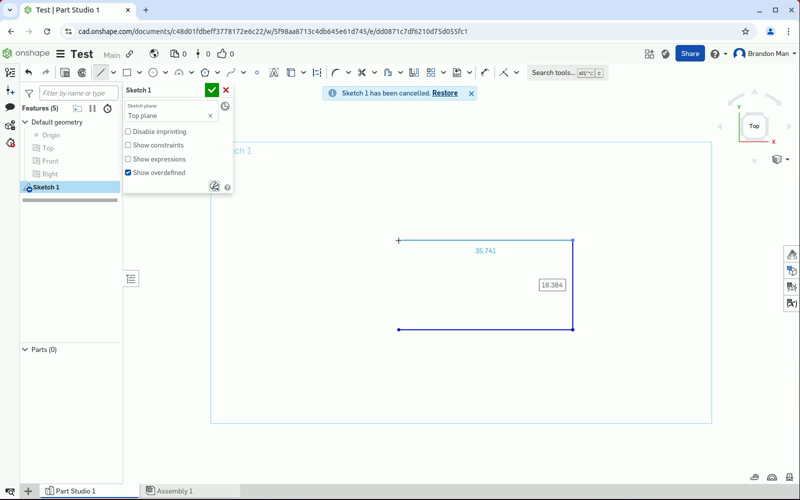
click(398, 240)
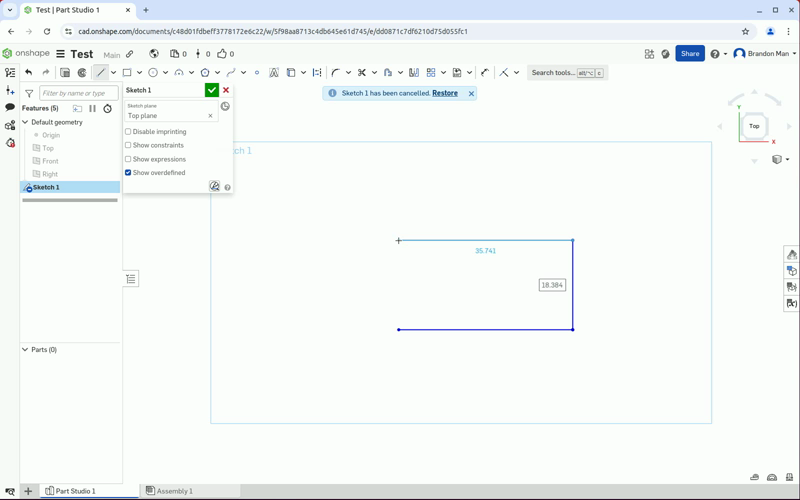
key_up(shift)
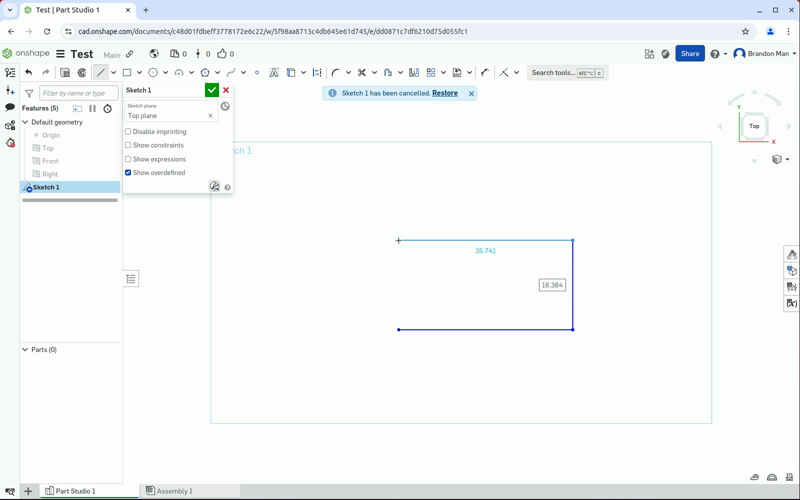
key_down(shift)
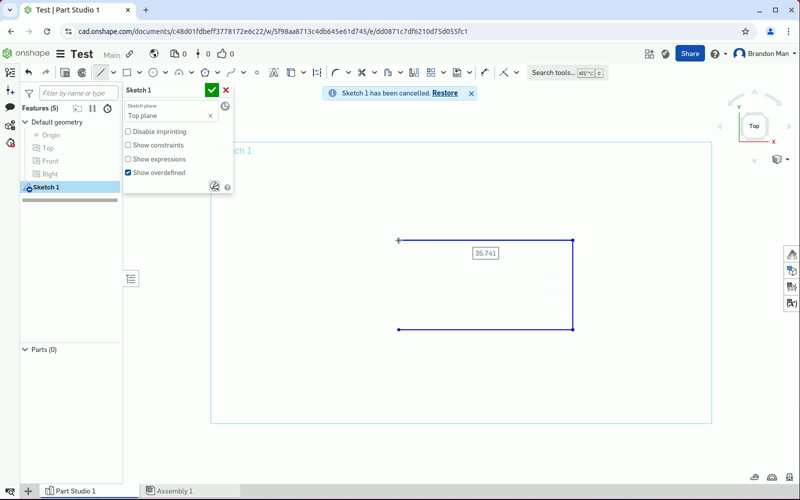
mouse_move(398, 329)
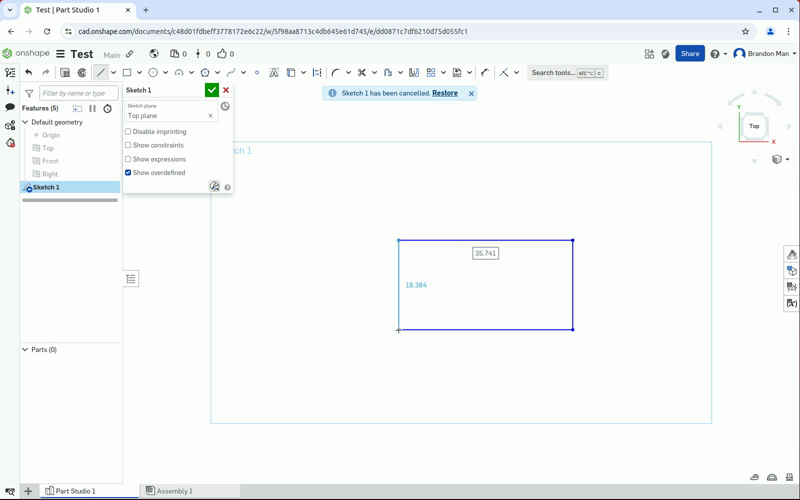
key_up(shift)
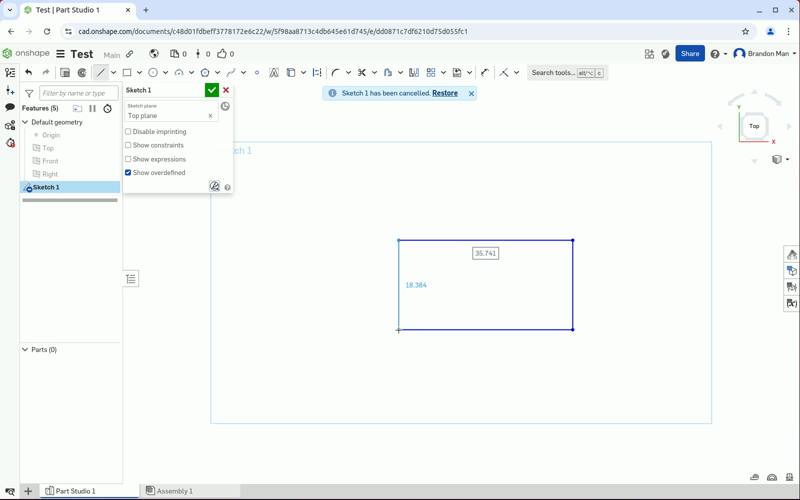
click(398, 329)
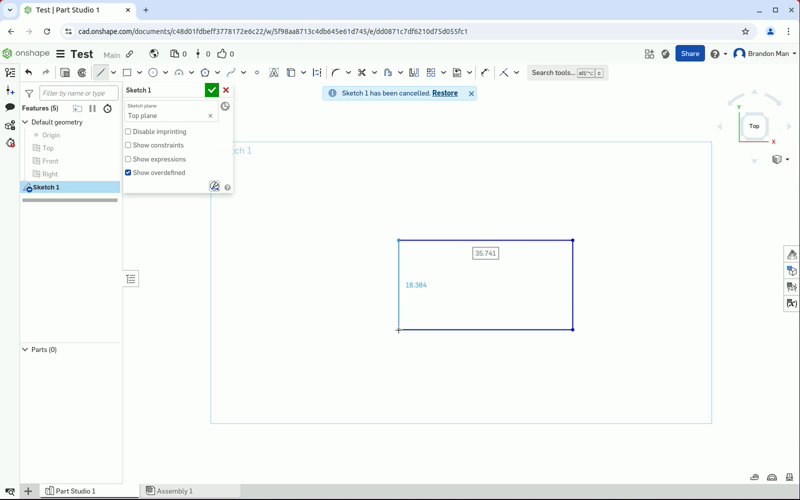
key(esc)
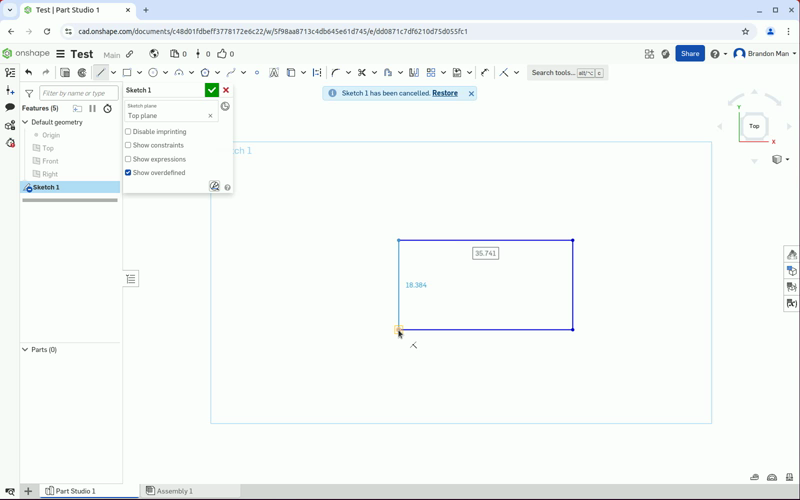
mouse_move(419, 272)
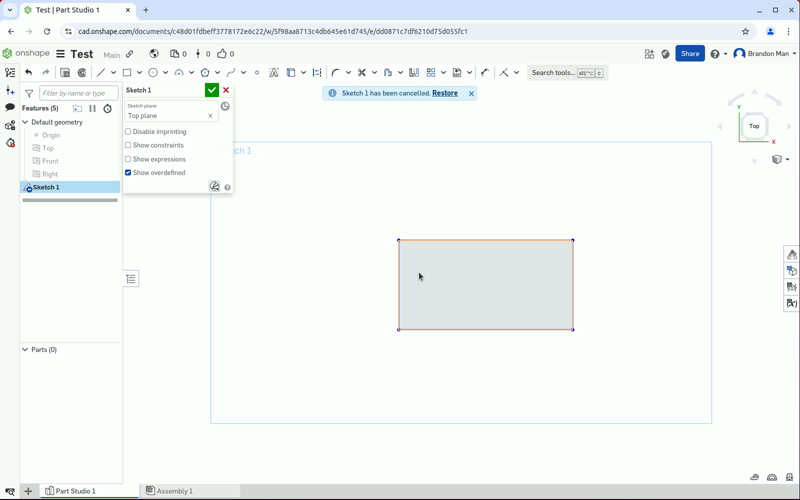
click(419, 272)
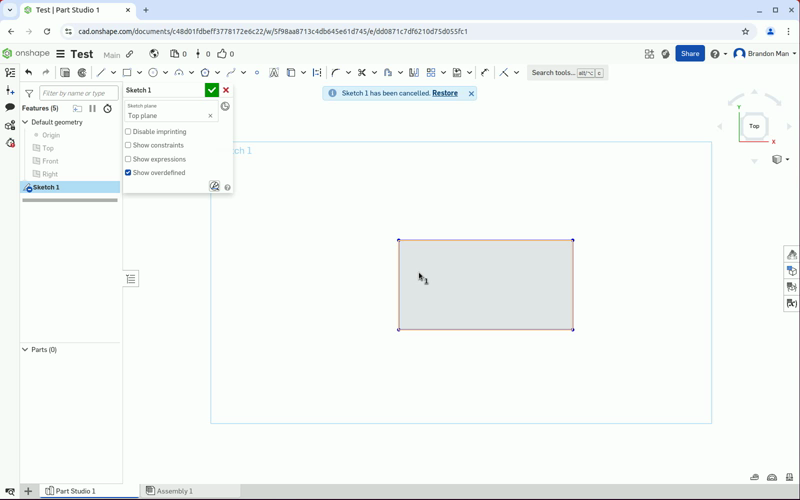
mouse_move(73, 352)
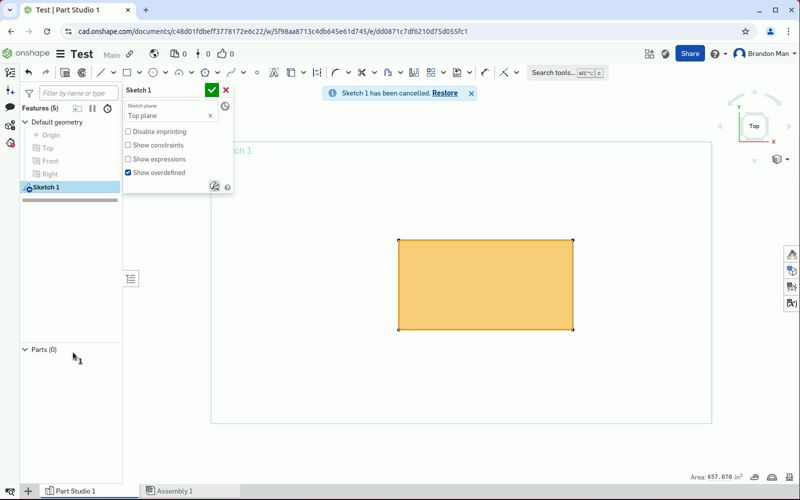
key(shift+y)
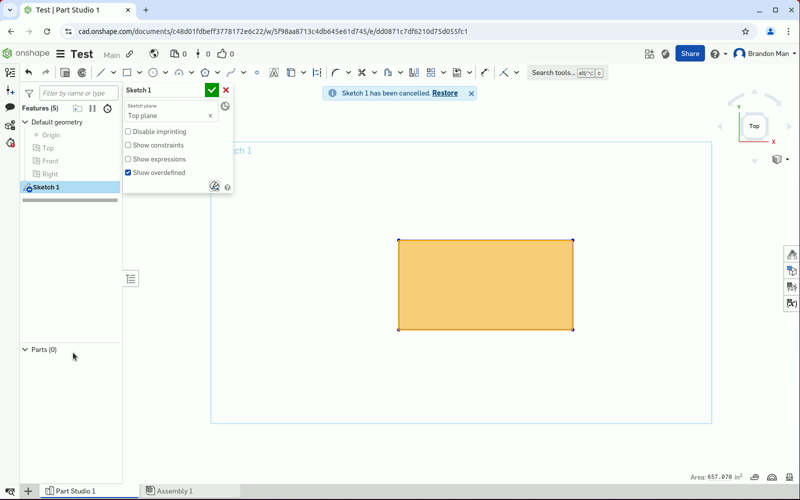
key(shift+e)
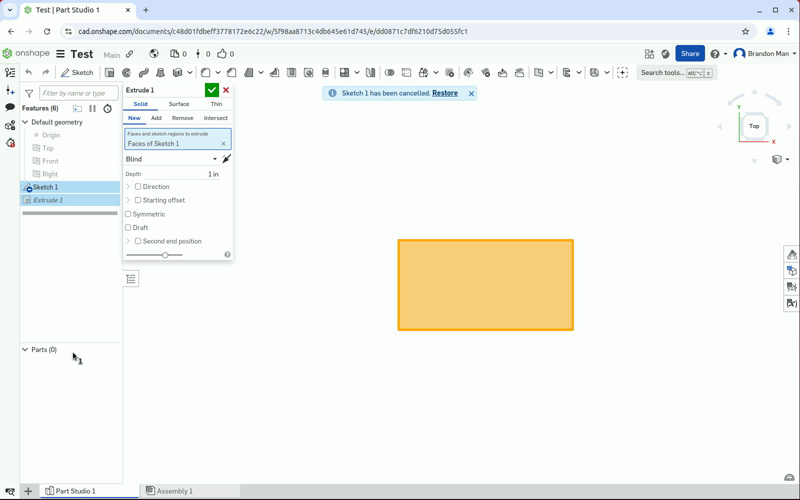
mouse_move(143, 106)
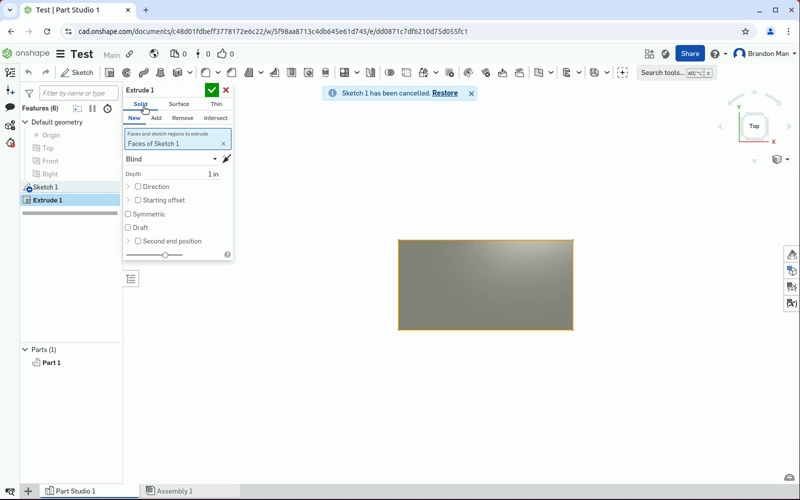
click(143, 106)
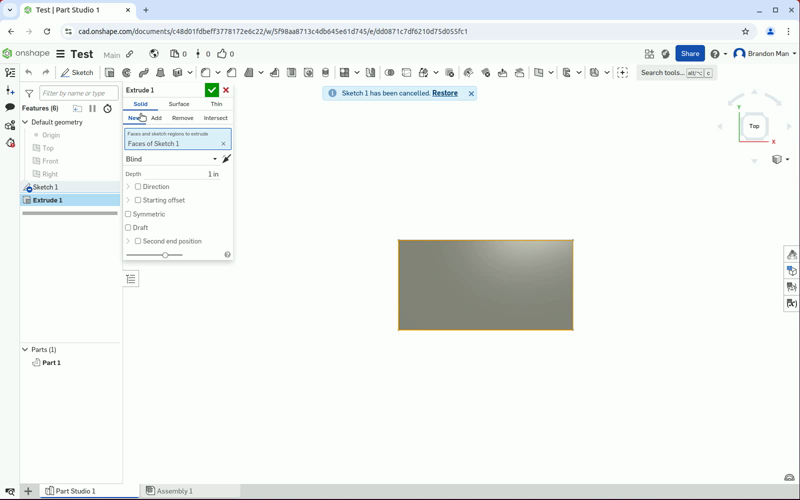
mouse_move(137, 120)
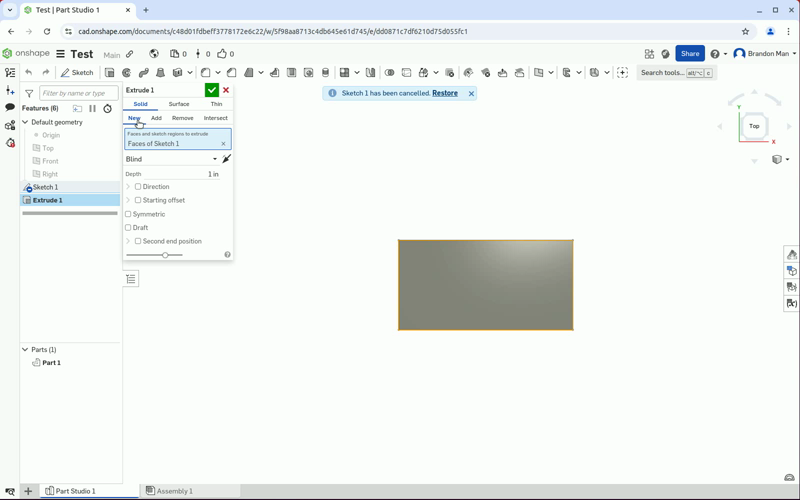
click(137, 120)
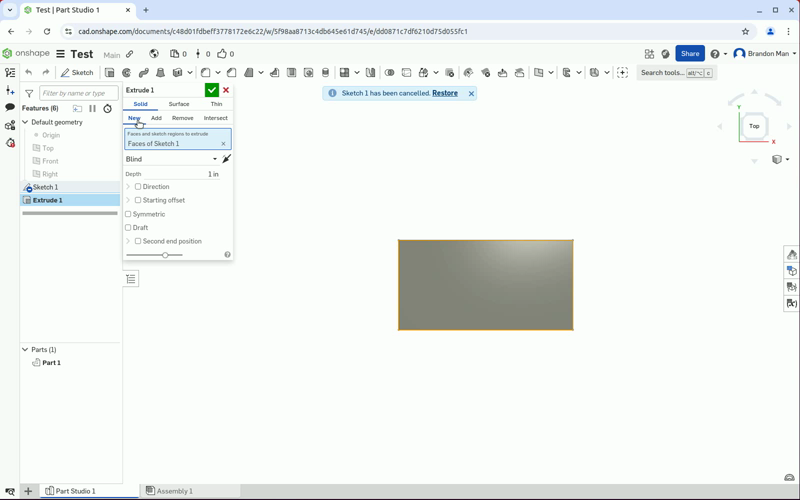
key(tab, 4)
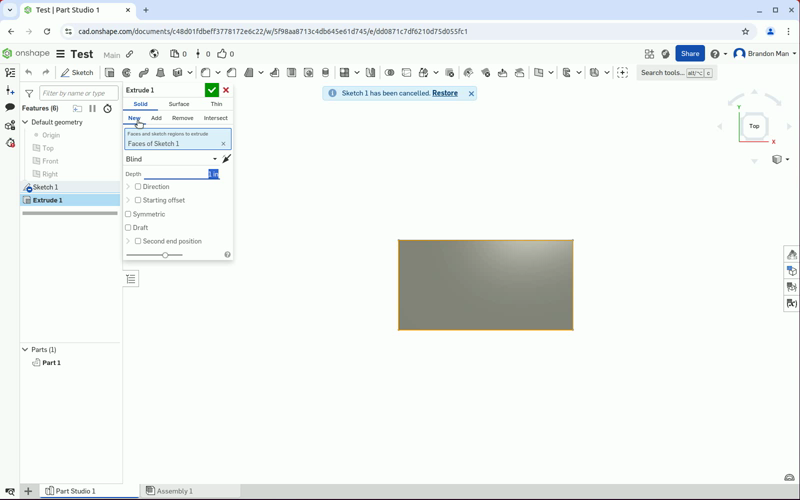
text(13.961)
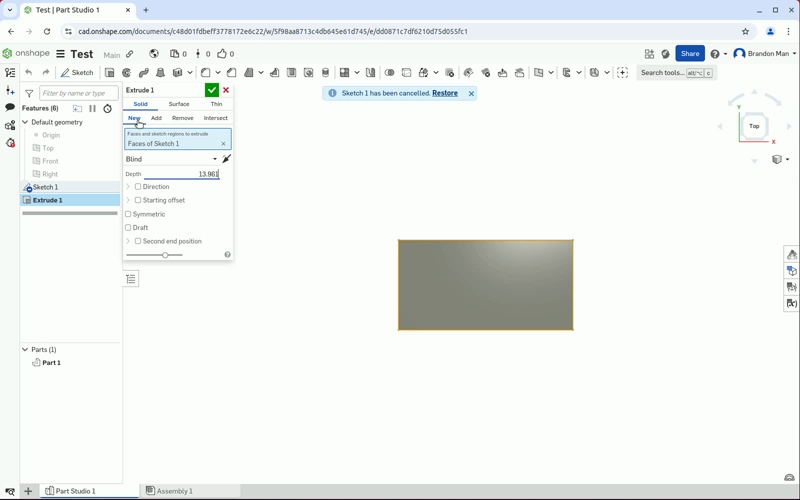
key(enter)
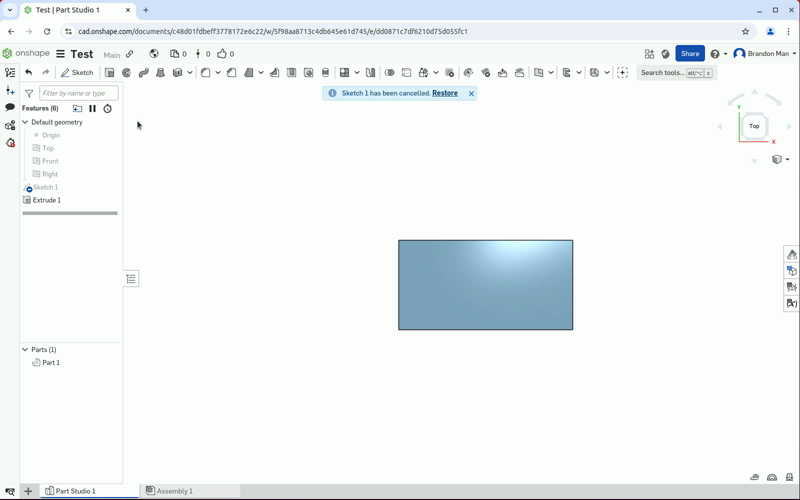
key(shift+h)
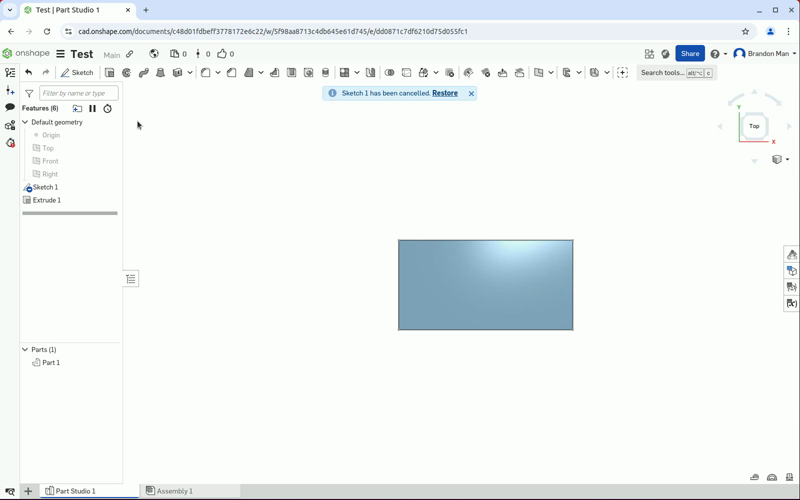
key(shift+h)
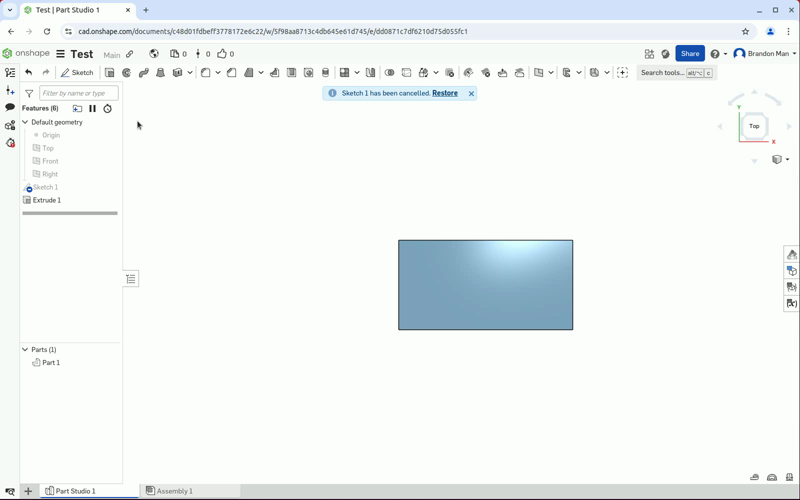
mouse_move(73, 189)
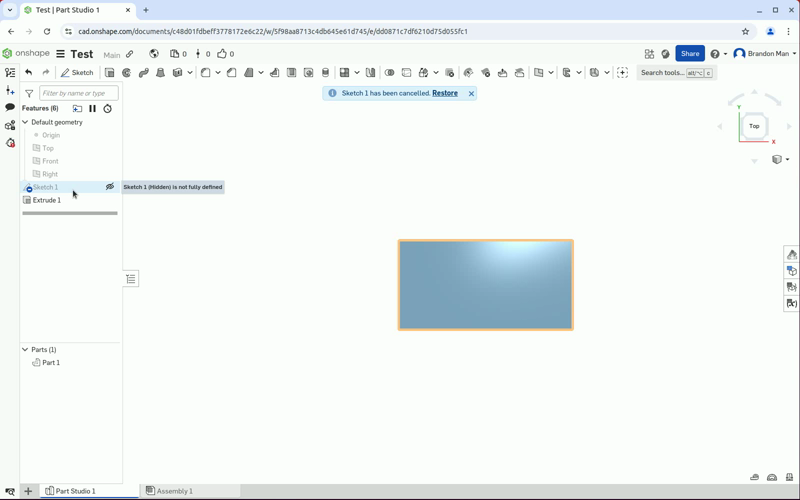
click(73, 189)
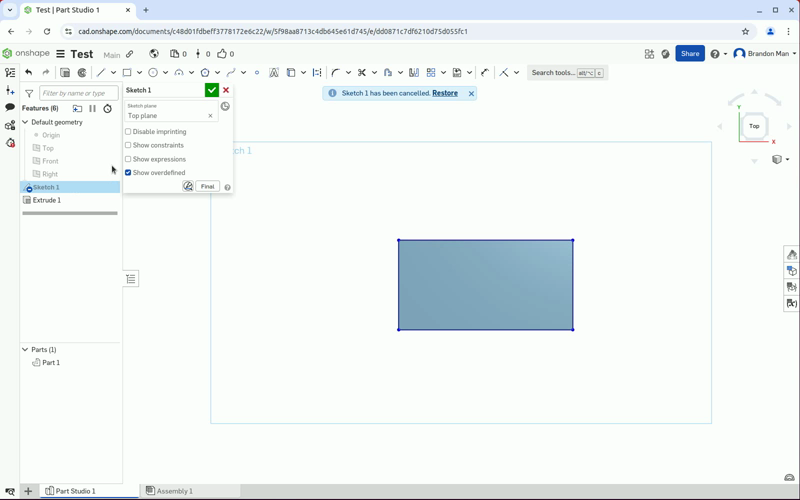
mouse_move(229, 92)
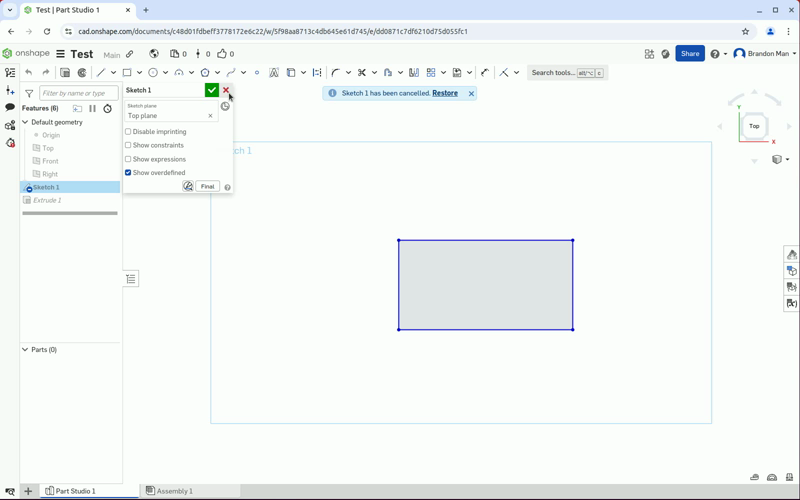
click(229, 92)
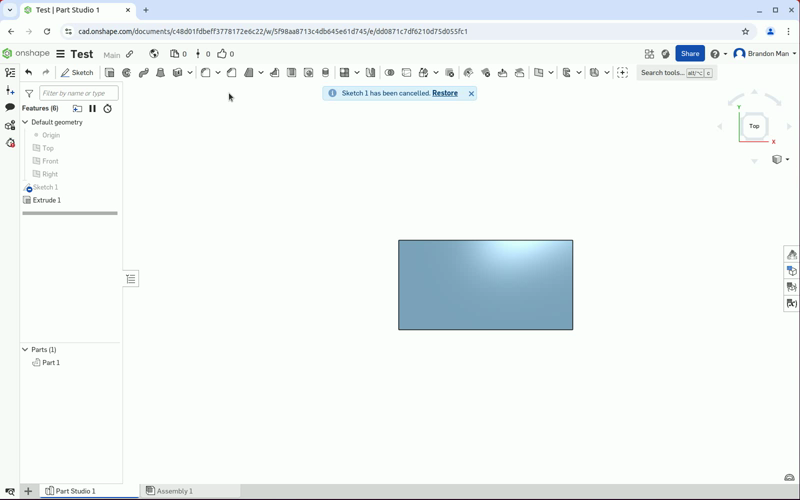
mouse_move(73, 352)
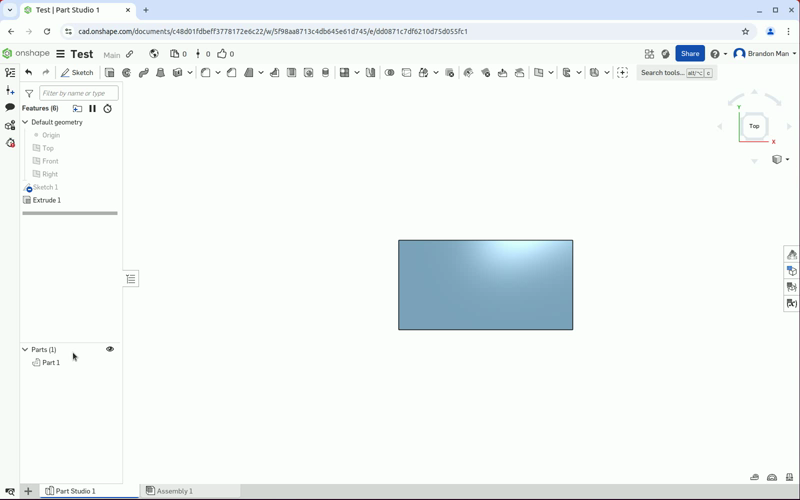
key(y)
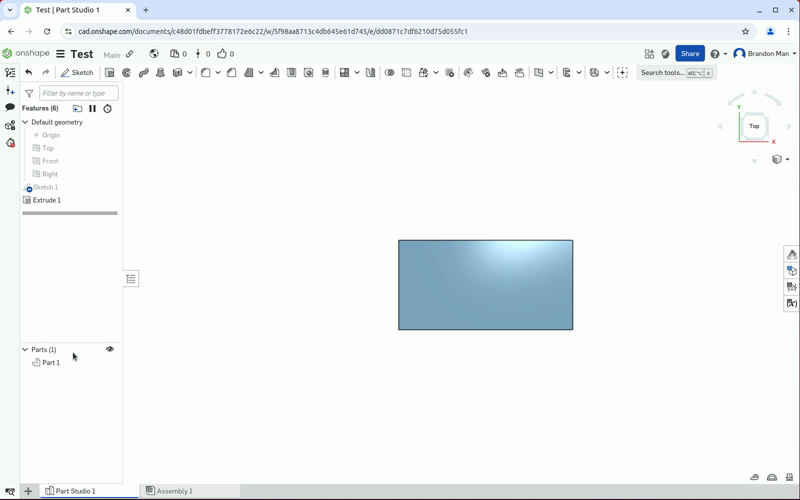
key(shift+p)
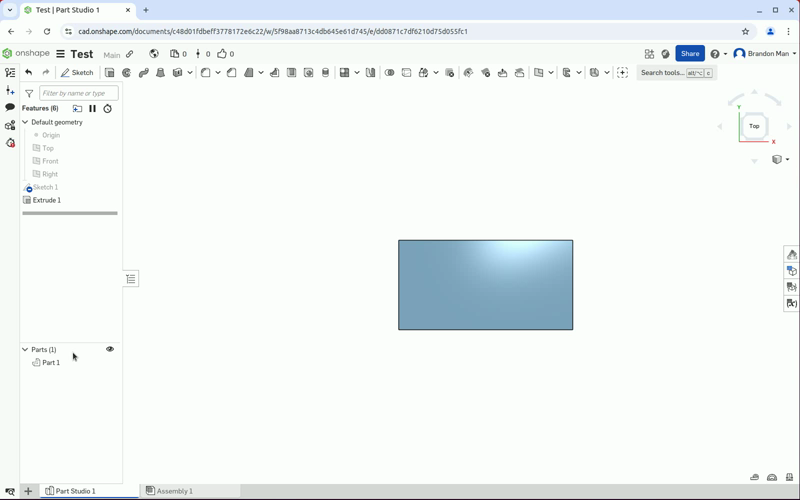
key(space)
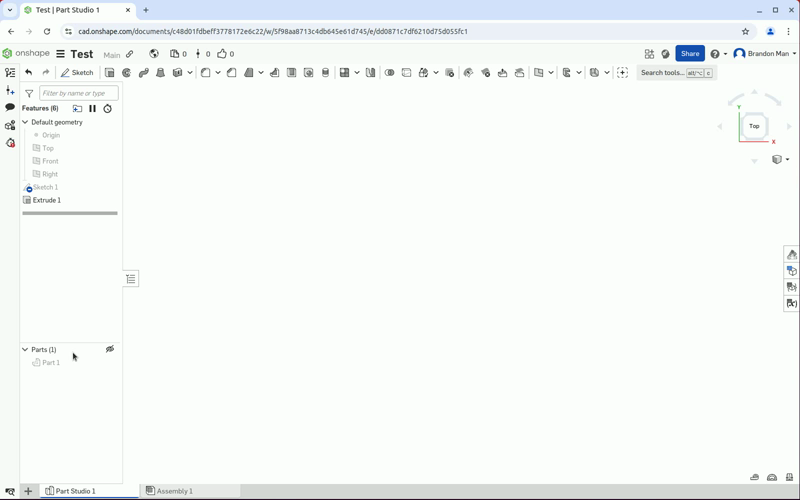
key_down(shift)
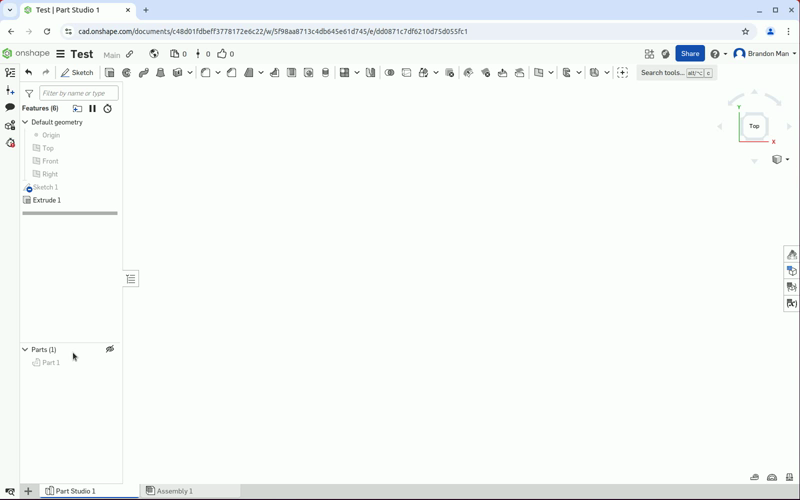
key(up)
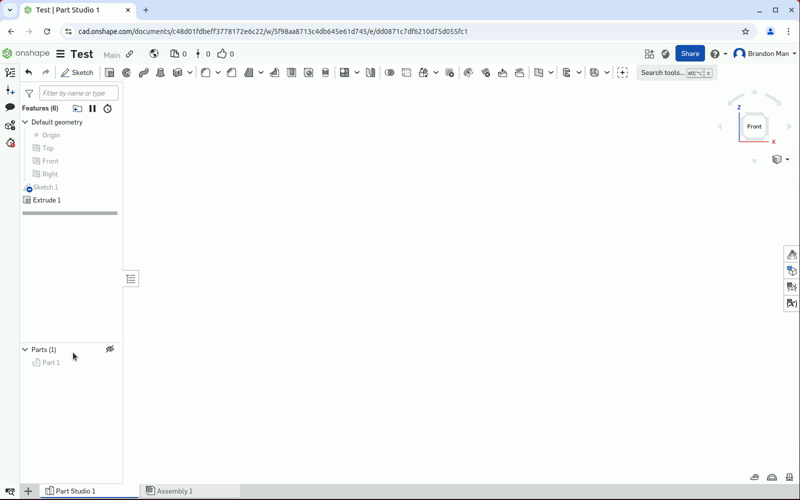
key_up(shift)
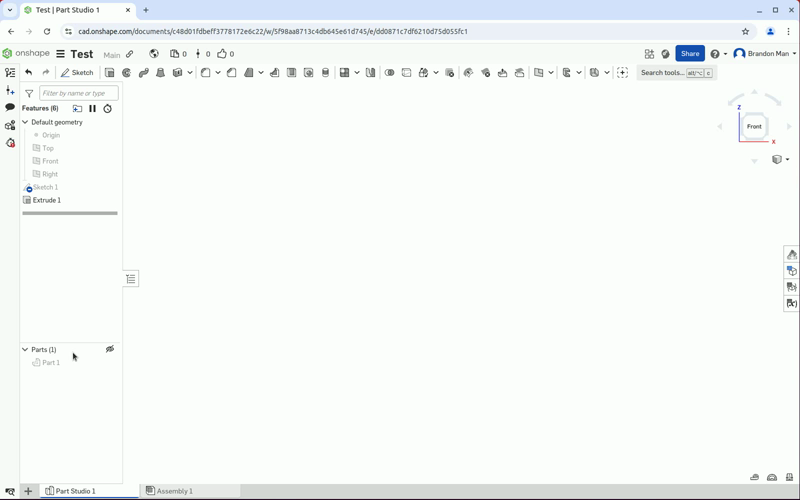
mouse_move(73, 352)
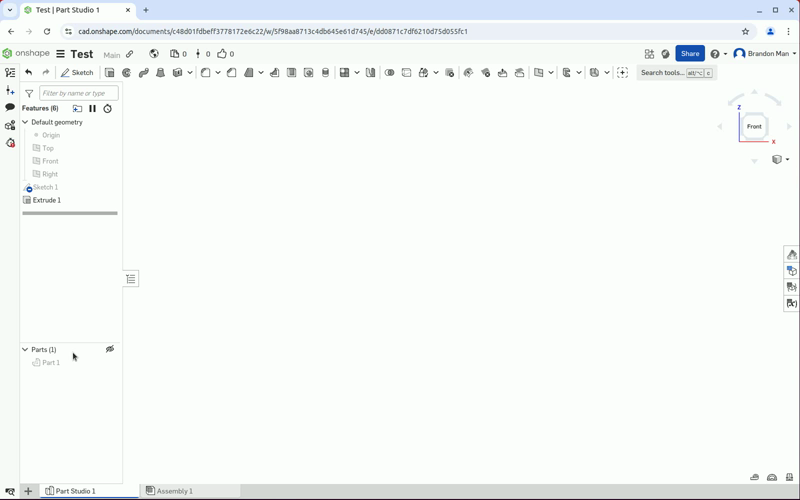
key(shift+y)
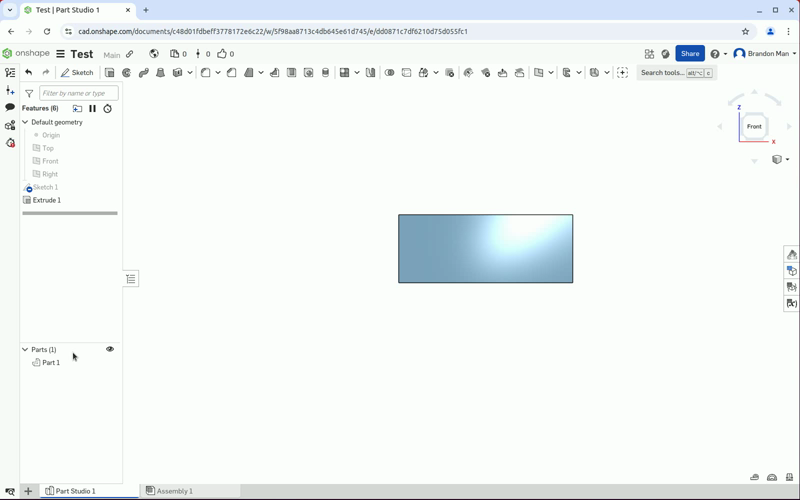
mouse_move(541, 75)
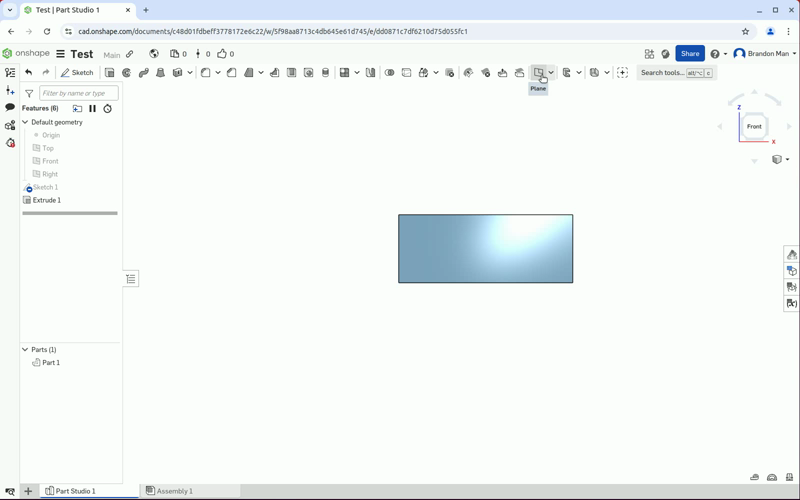
click(541, 75)
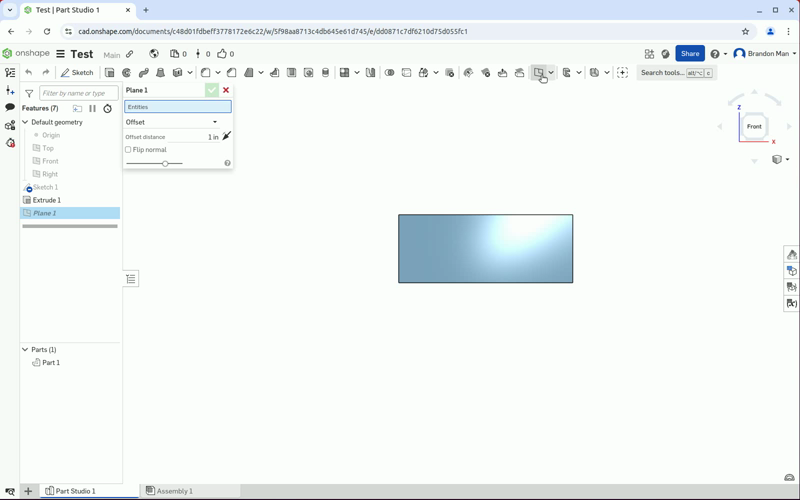
mouse_move(73, 163)
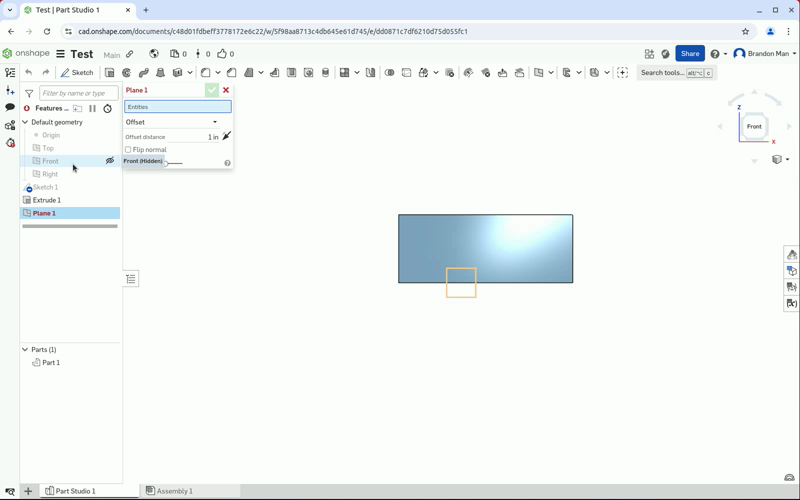
click(73, 163)
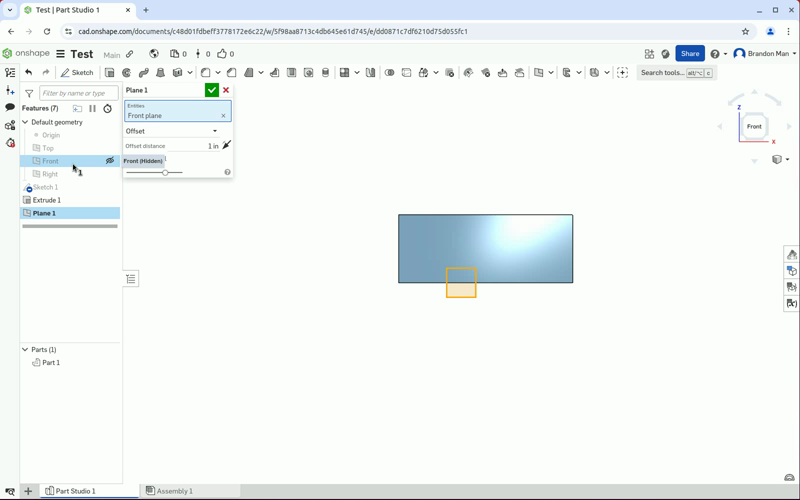
key(tab, 2)
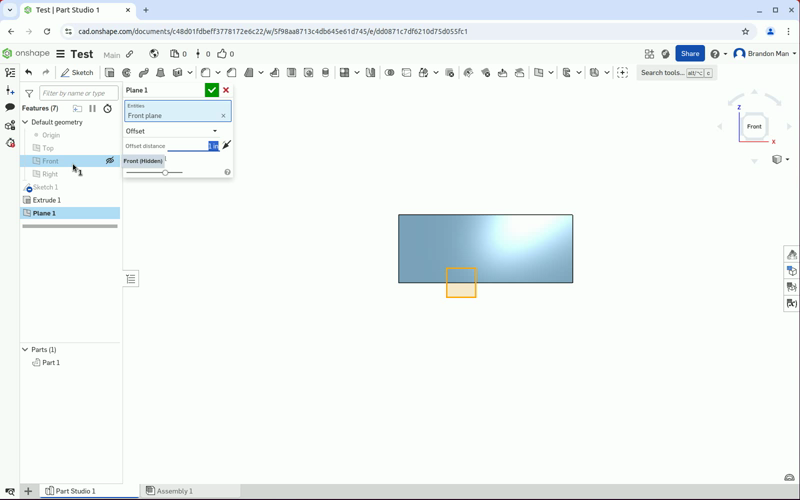
text(9.613)
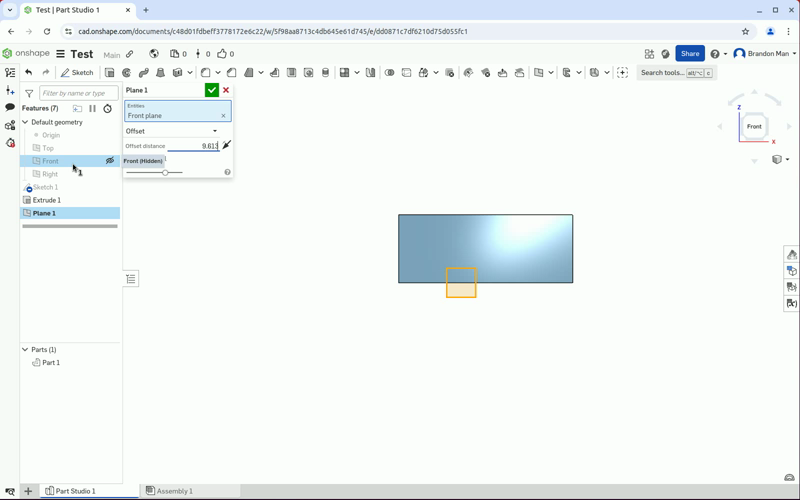
key(enter, 2)
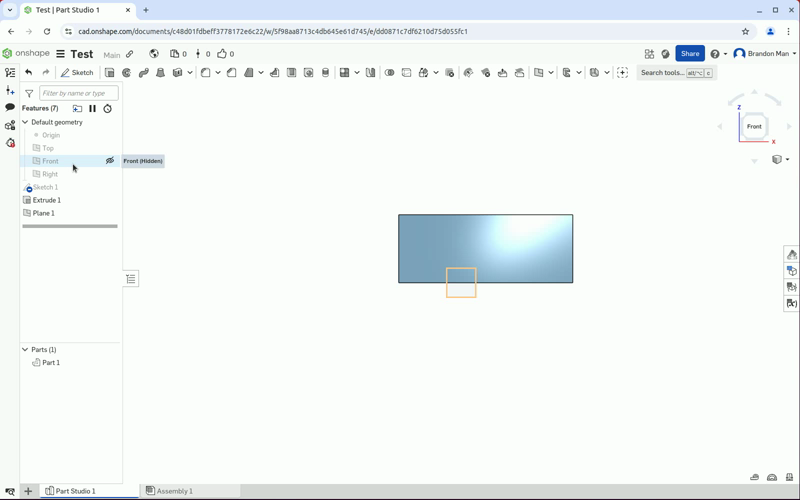
key(shift+s)
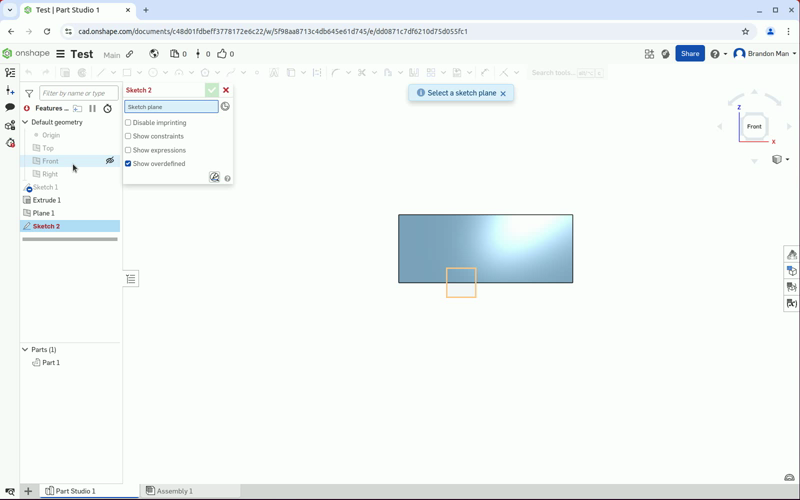
mouse_move(73, 215)
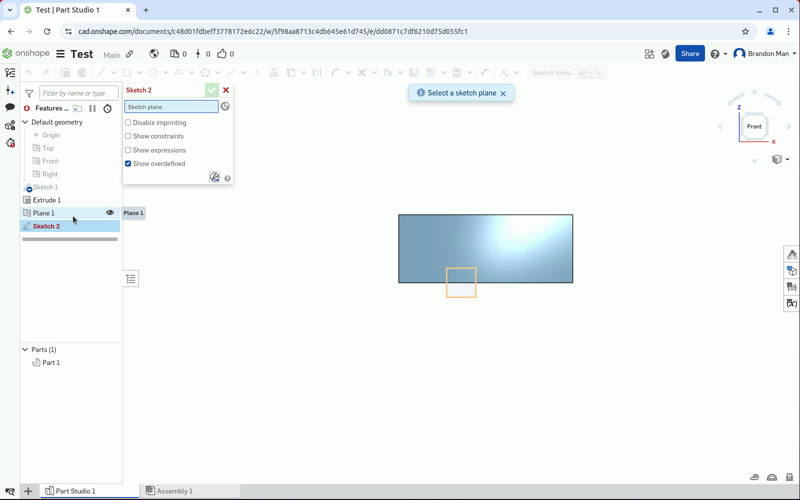
click(73, 215)
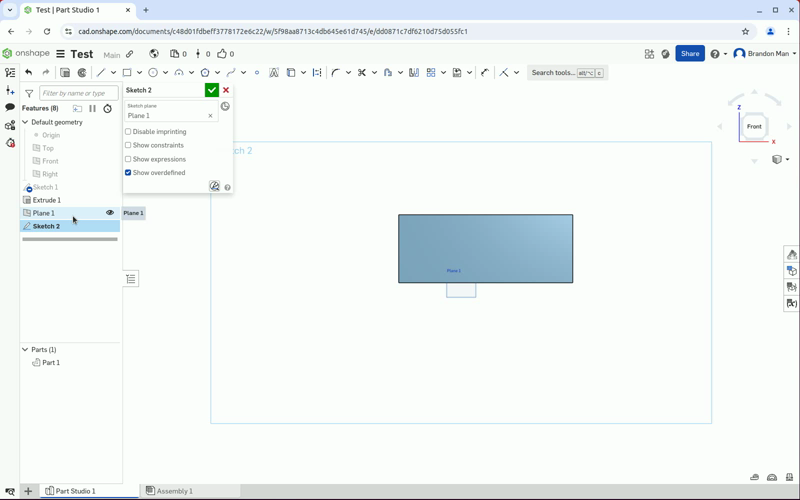
mouse_move(73, 352)
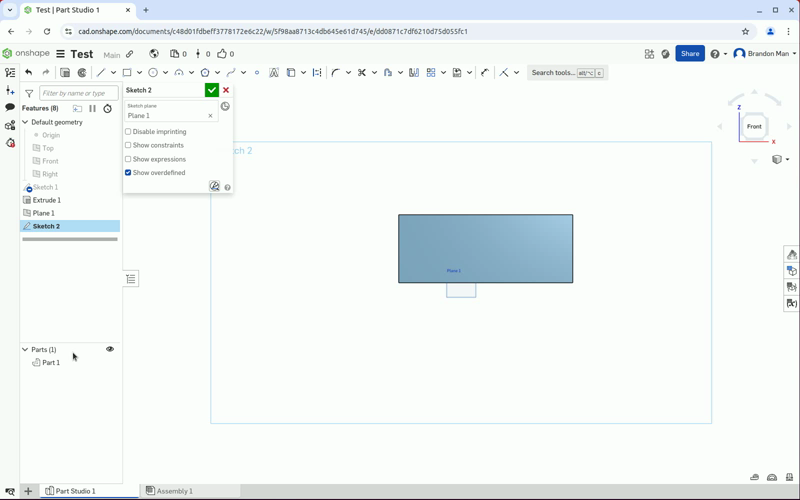
key(y)
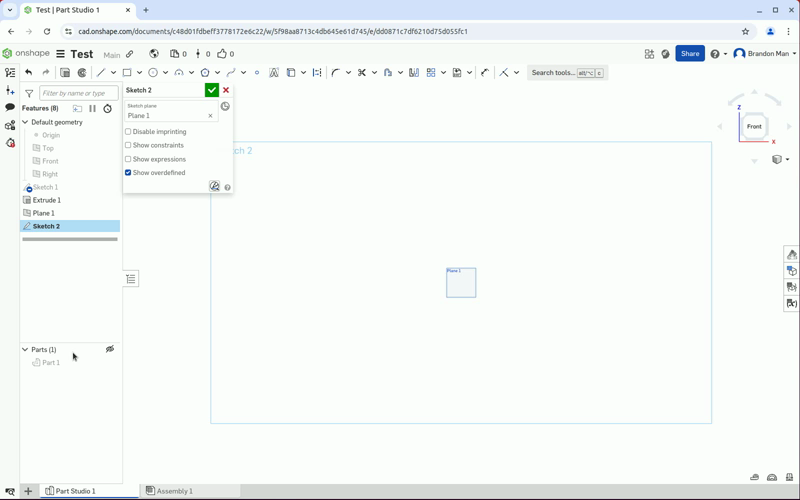
key(a)
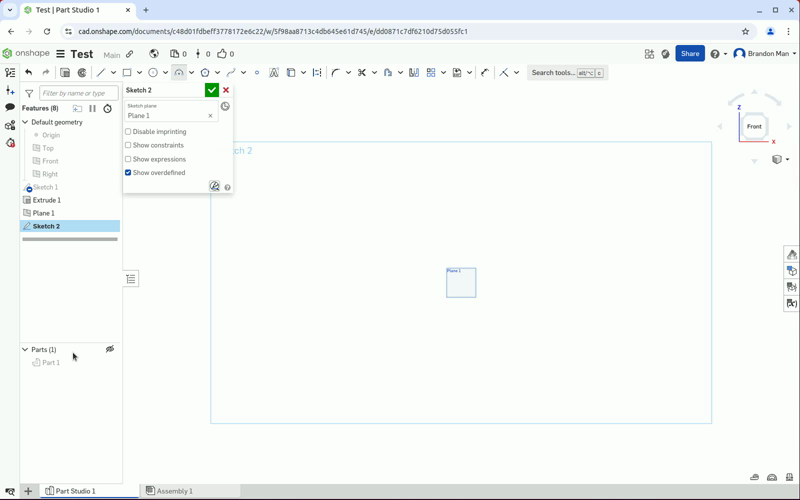
key_down(shift)
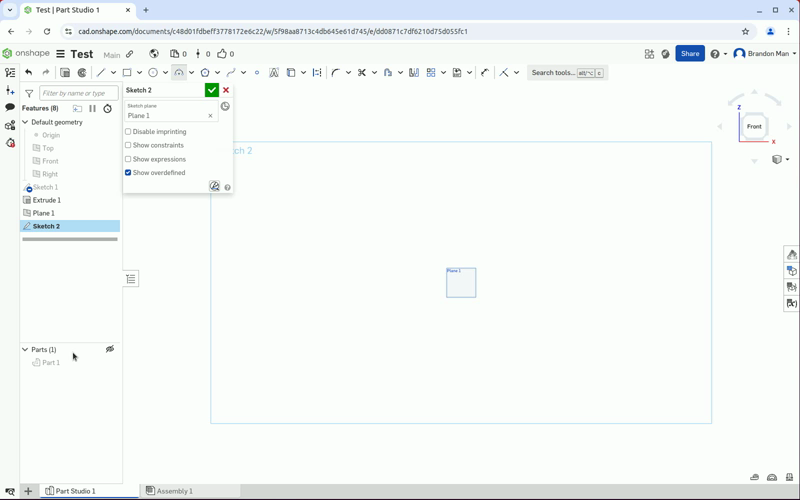
mouse_move(413, 215)
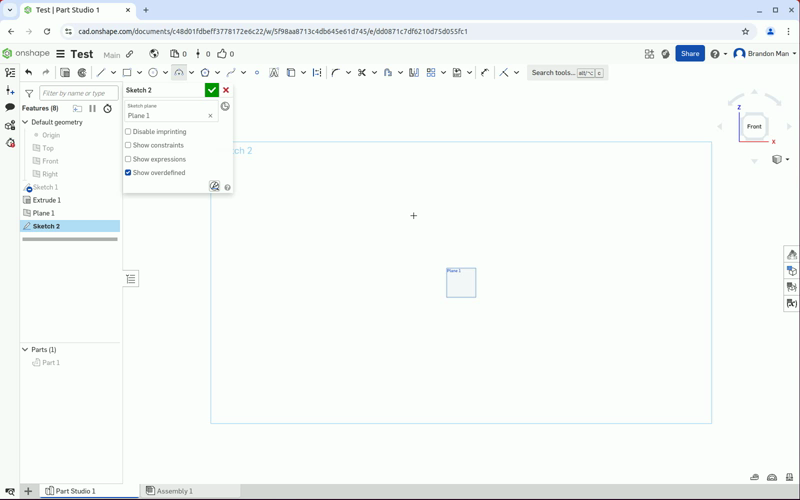
click(413, 215)
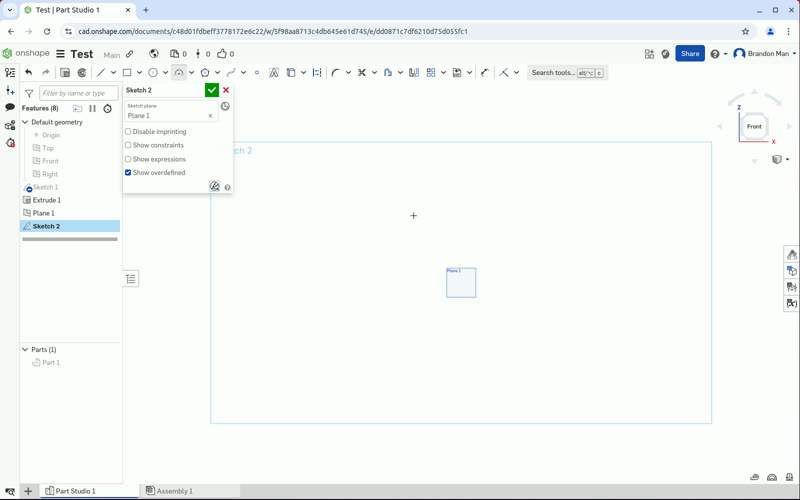
key_up(shift)
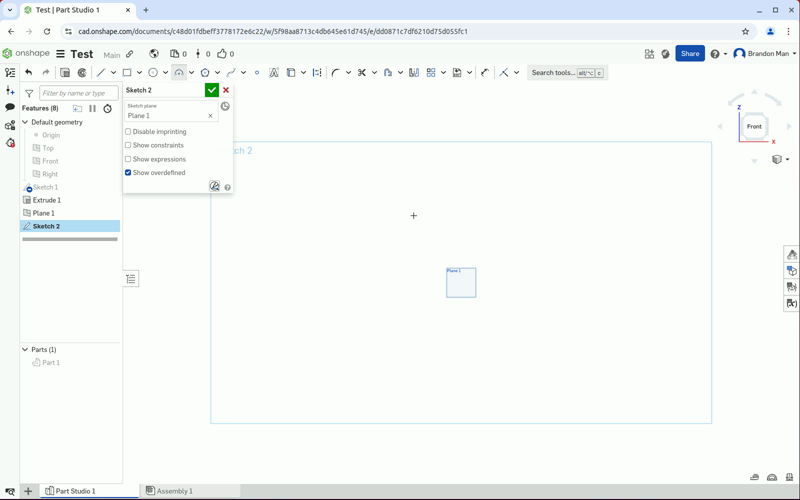
key_down(shift)
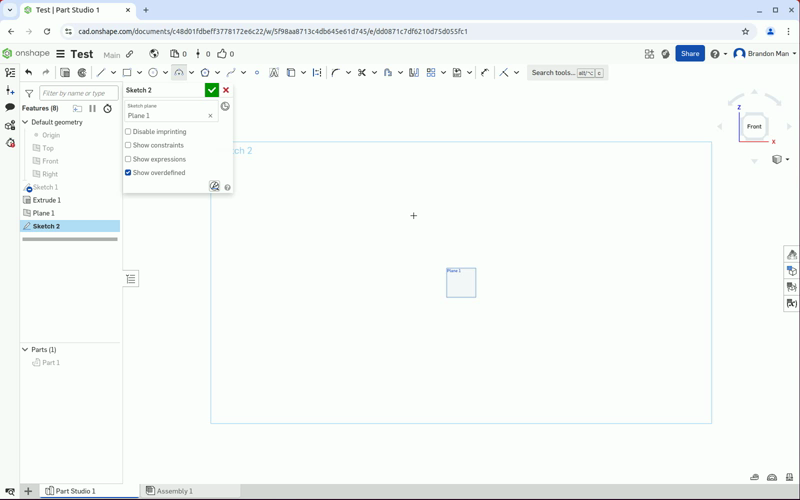
mouse_move(557, 215)
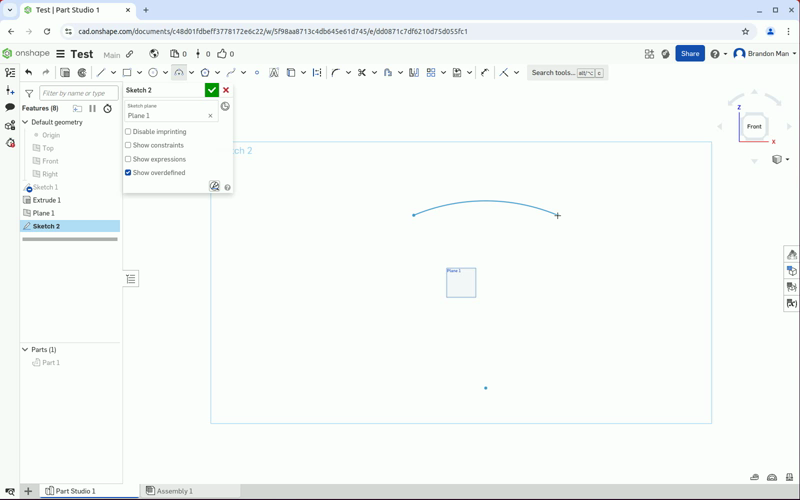
click(557, 215)
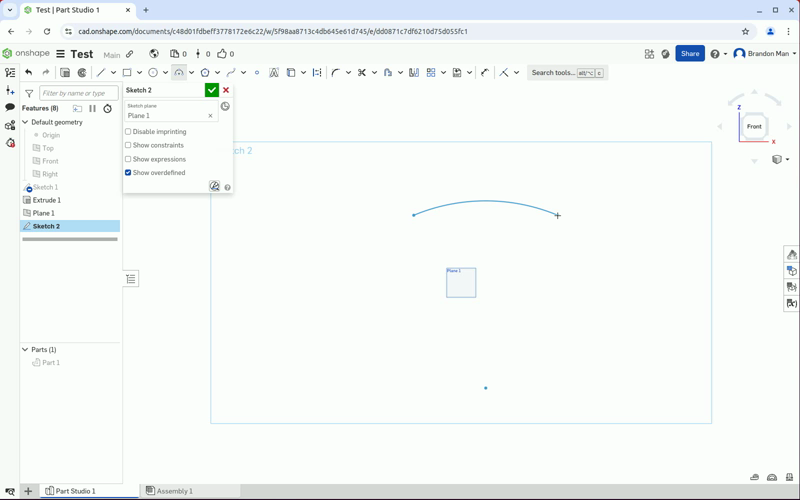
mouse_move(486, 258)
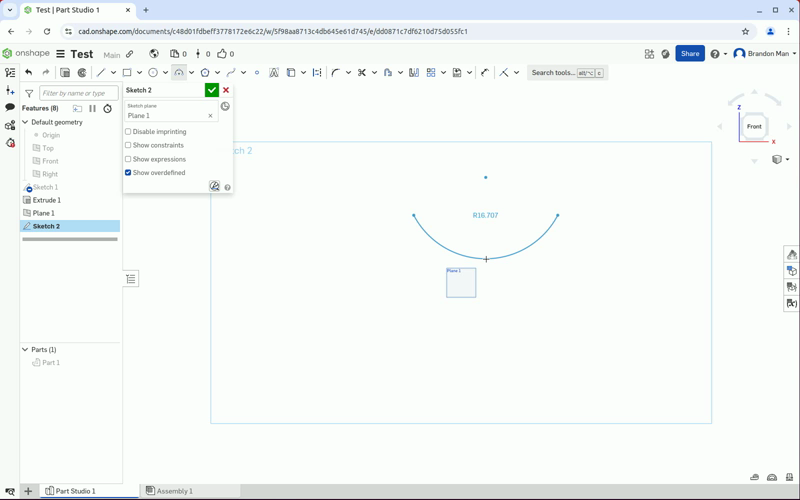
click(486, 258)
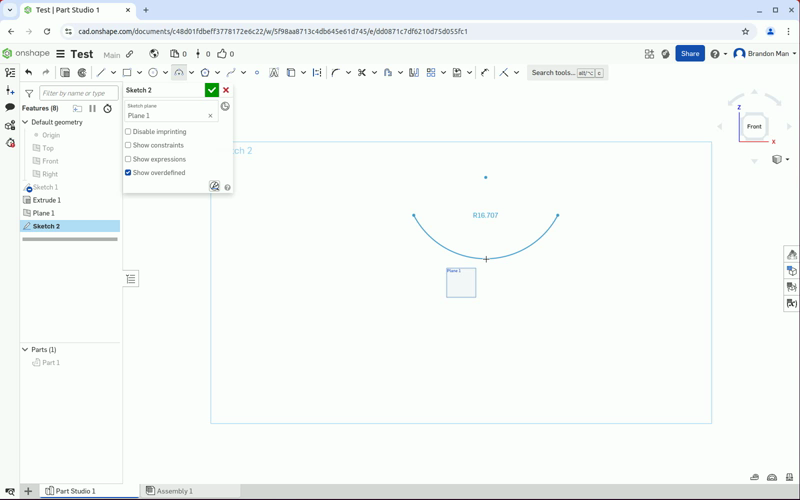
key_up(shift)
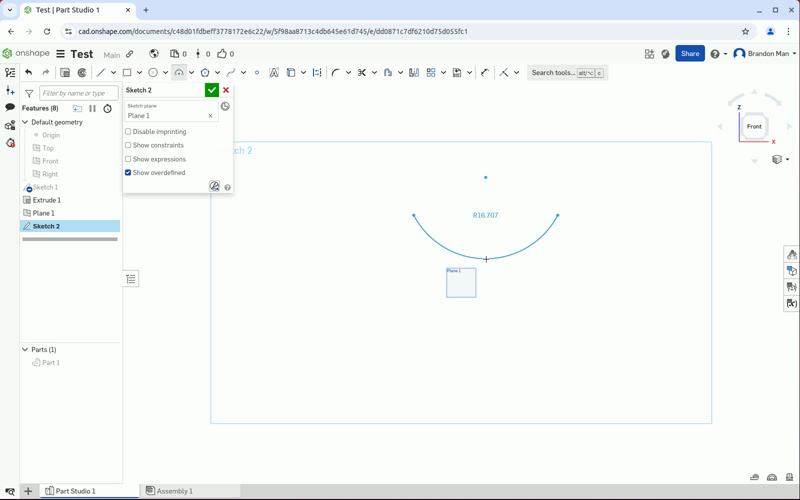
key(esc)
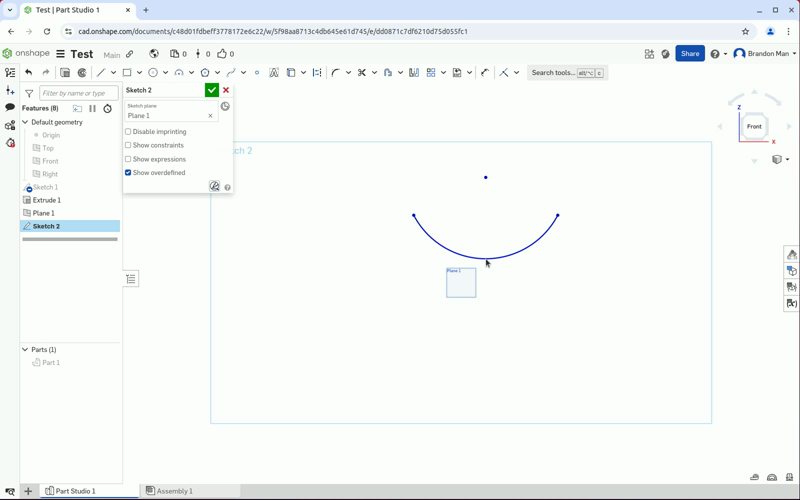
key(l)
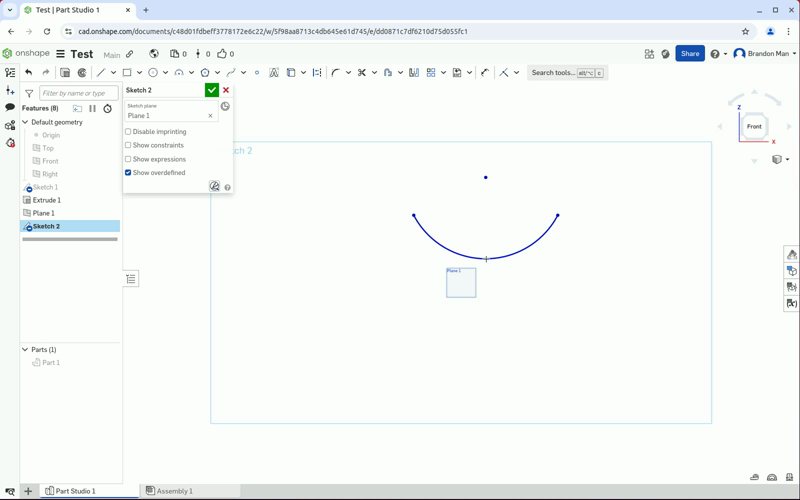
mouse_move(557, 215)
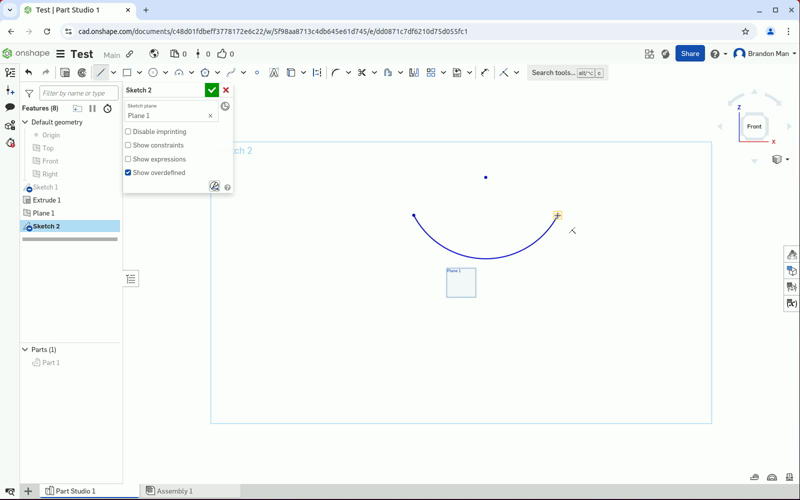
click(557, 215)
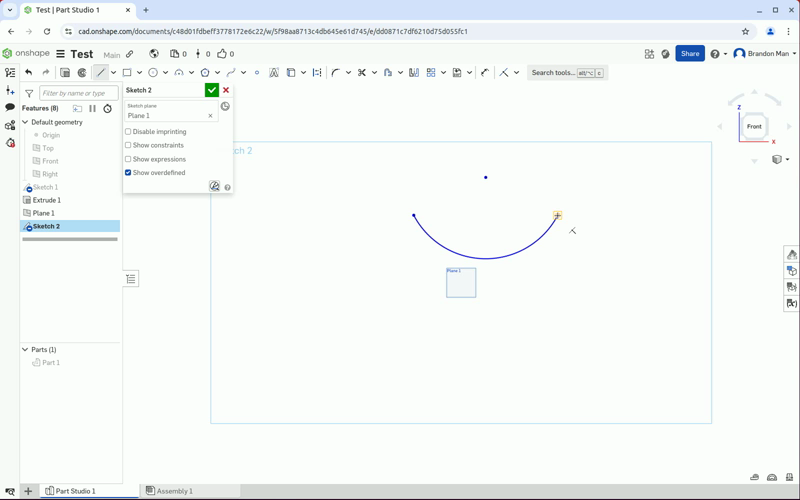
key_down(shift)
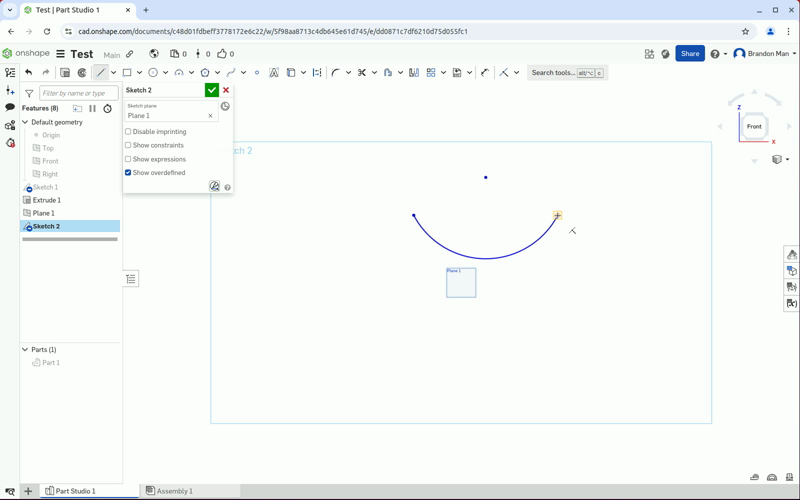
mouse_move(413, 215)
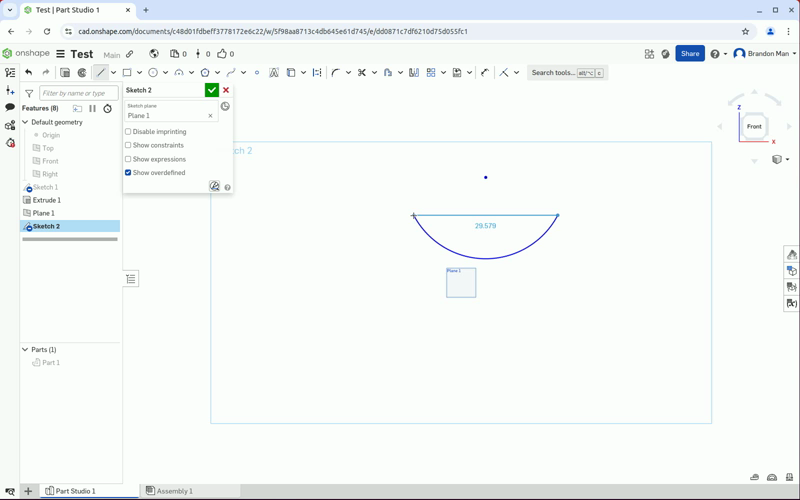
key_up(shift)
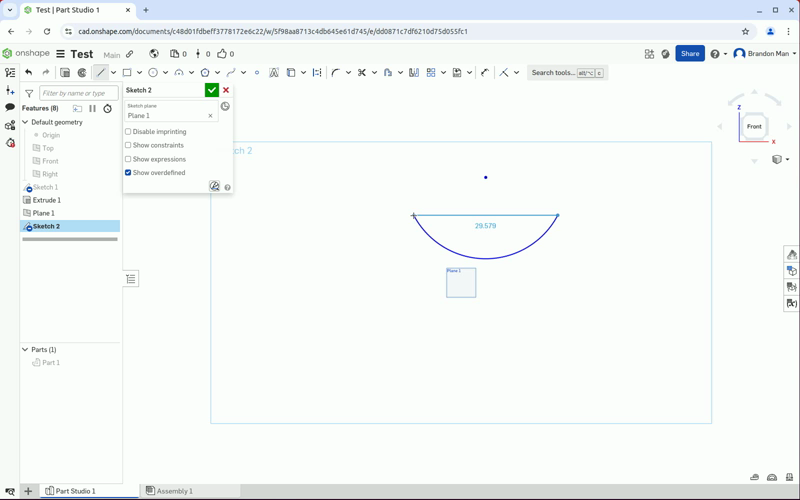
click(413, 215)
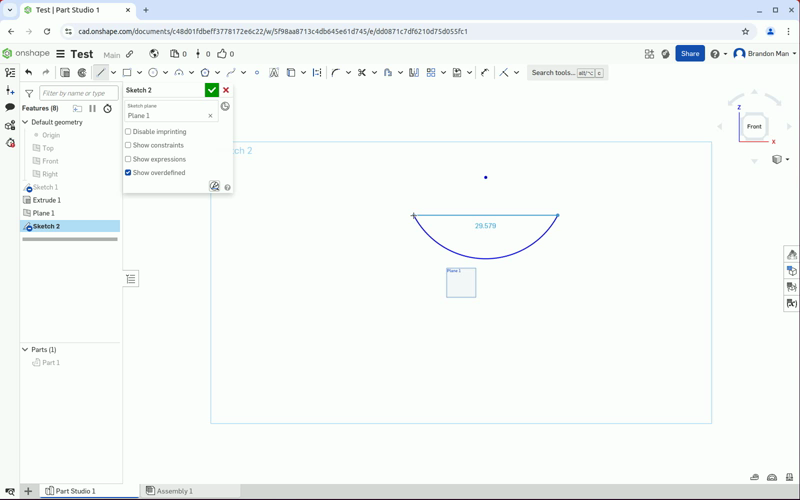
key(esc)
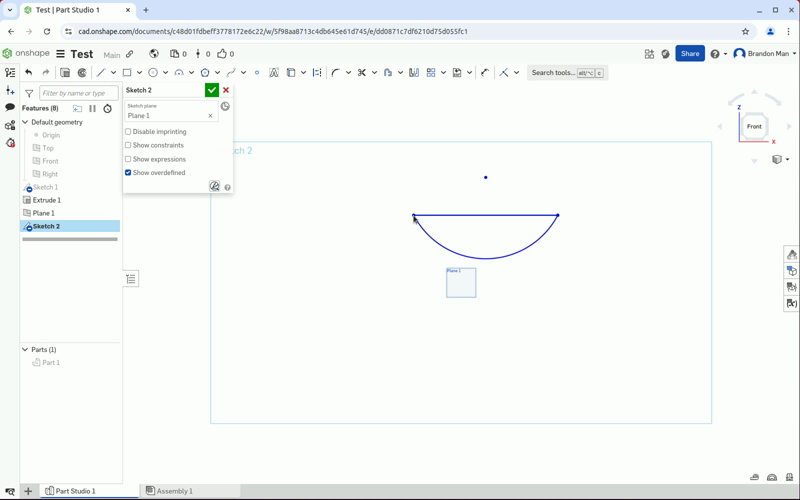
mouse_move(447, 242)
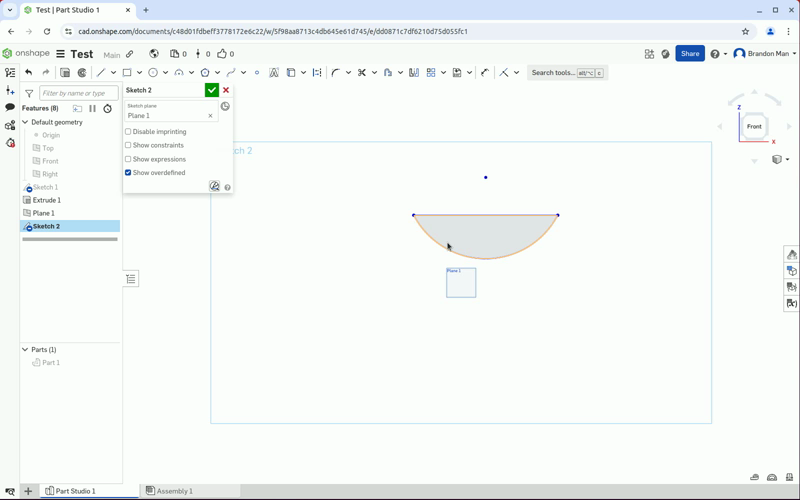
click(447, 242)
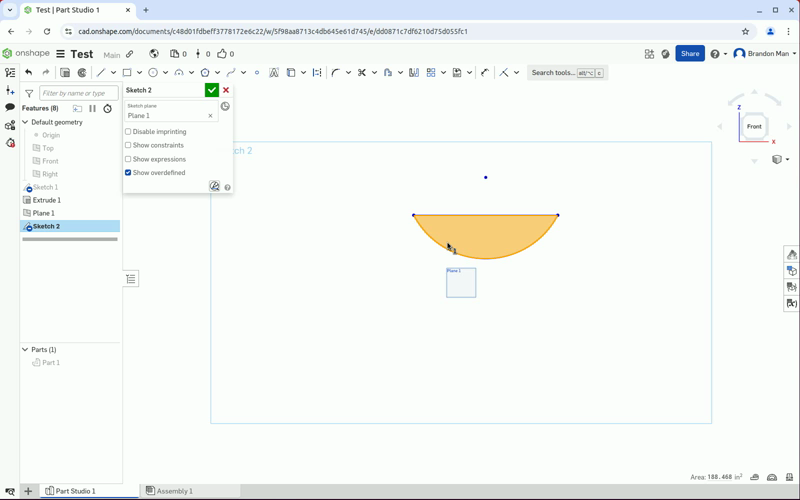
mouse_move(73, 352)
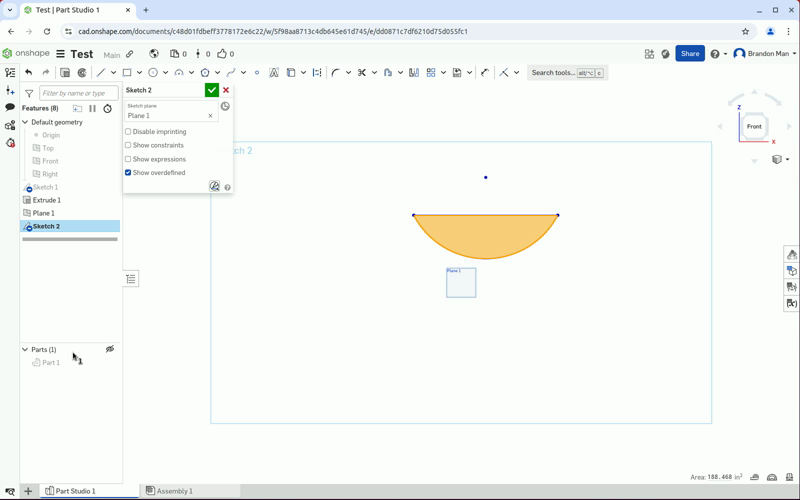
key(shift+y)
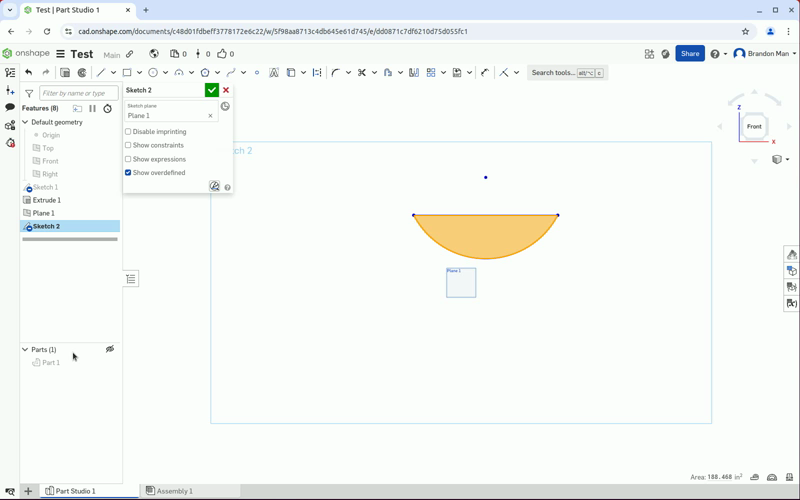
key(shift+e)
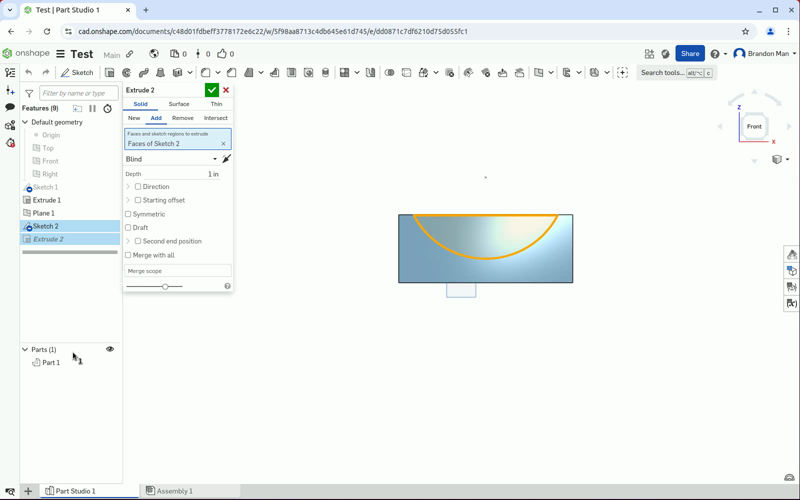
mouse_move(143, 106)
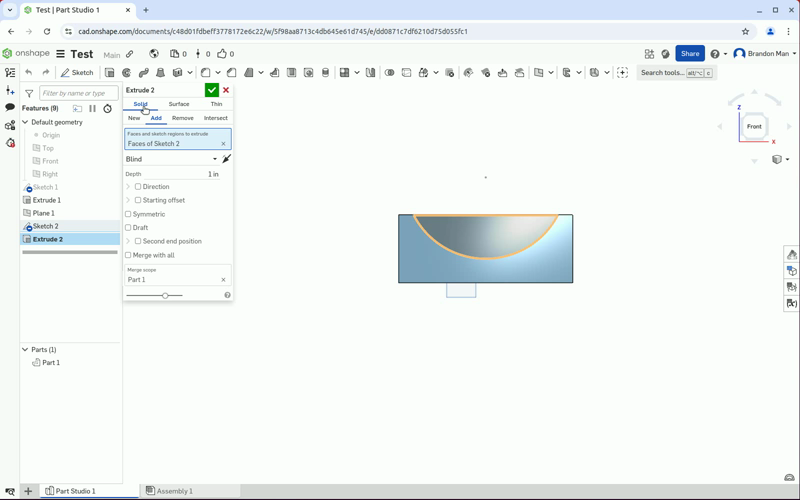
click(143, 106)
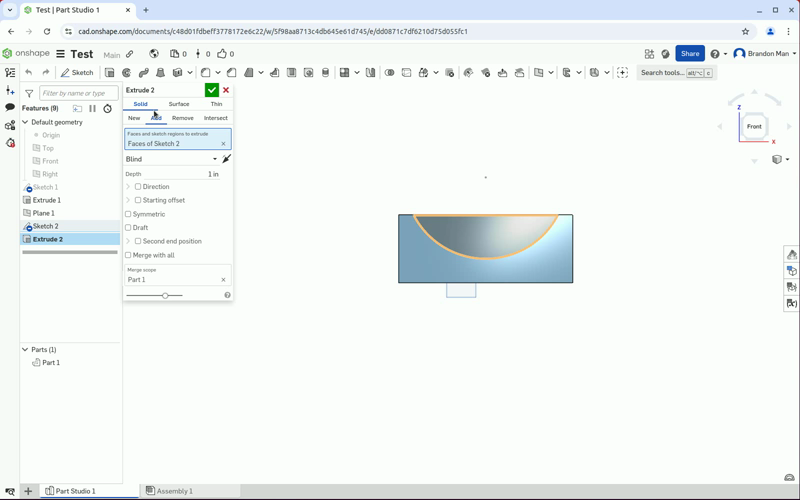
mouse_move(186, 120)
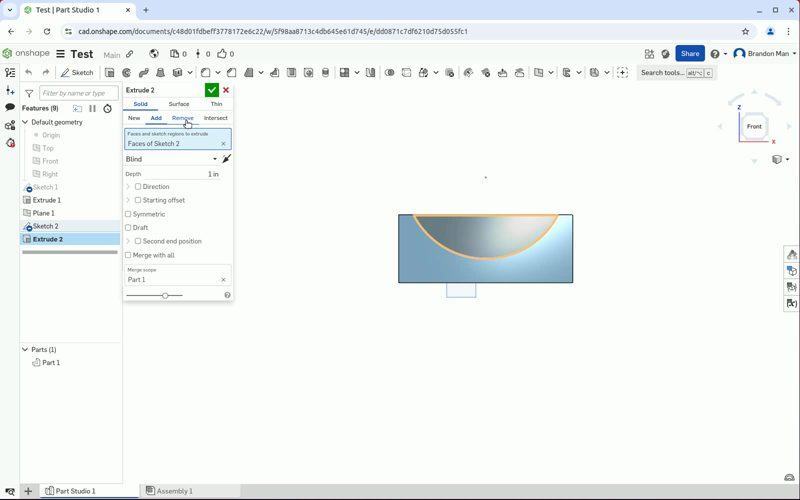
click(186, 120)
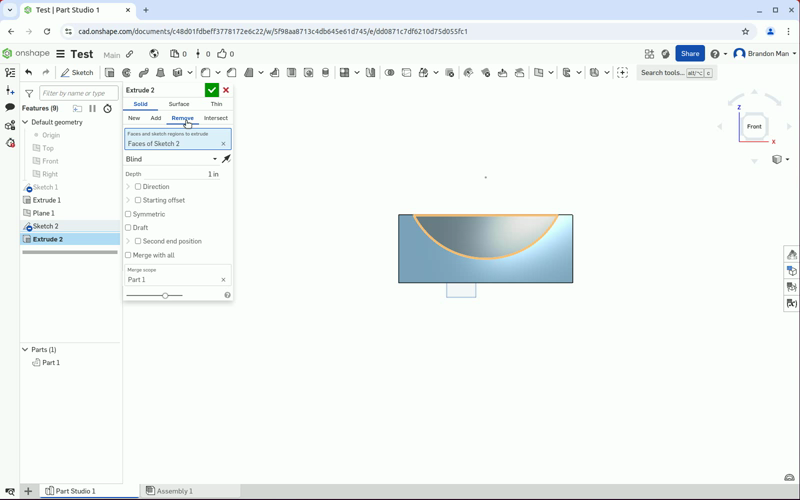
key(tab, 4)
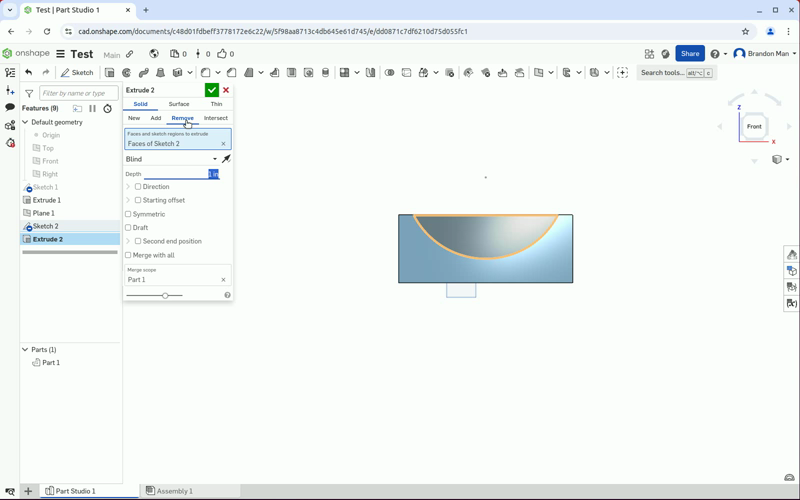
text(17.09)
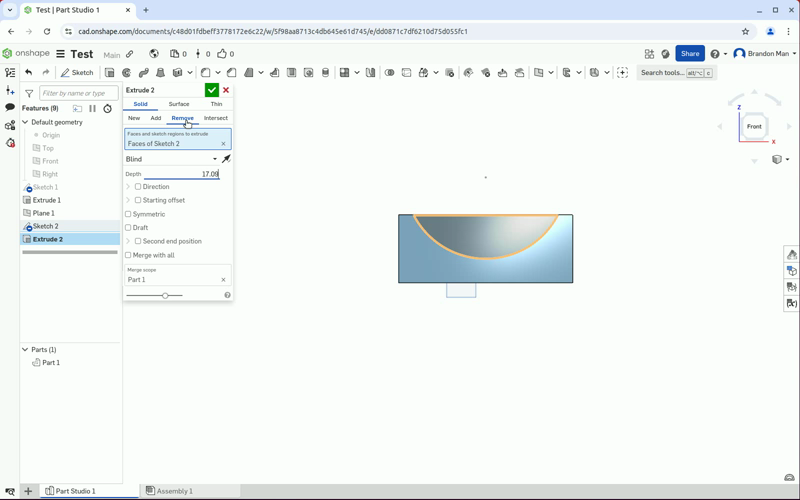
key(tab, 3)
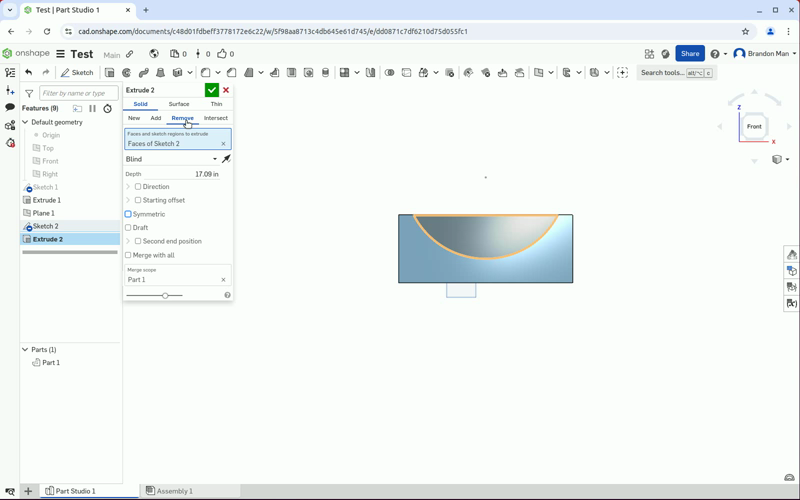
key(tab, 2)
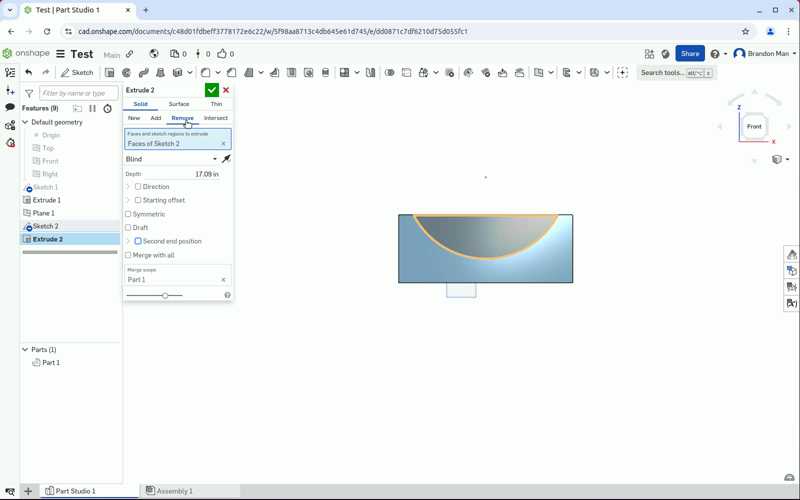
key(space)
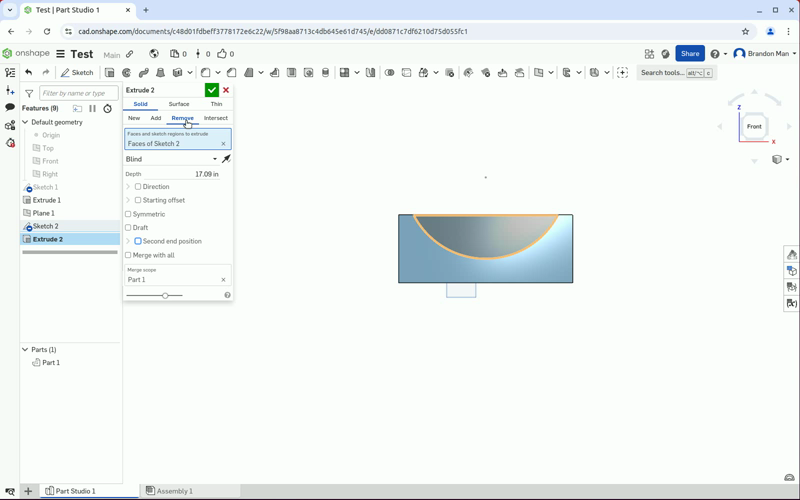
key(tab, 3)
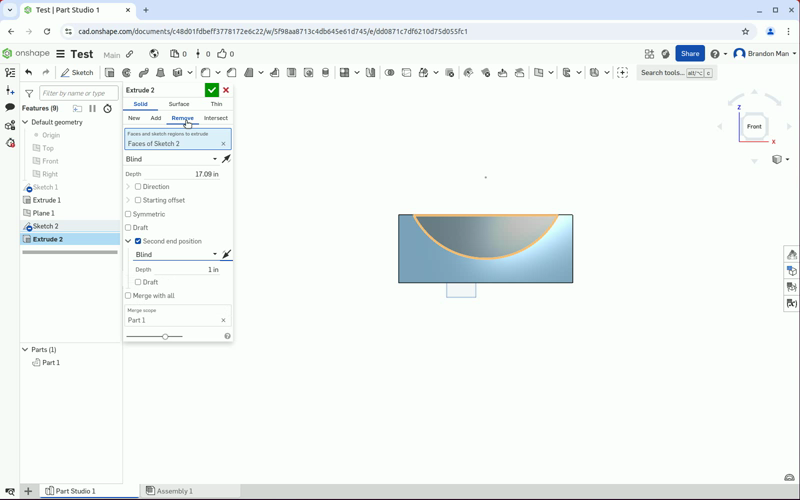
text(1.204)
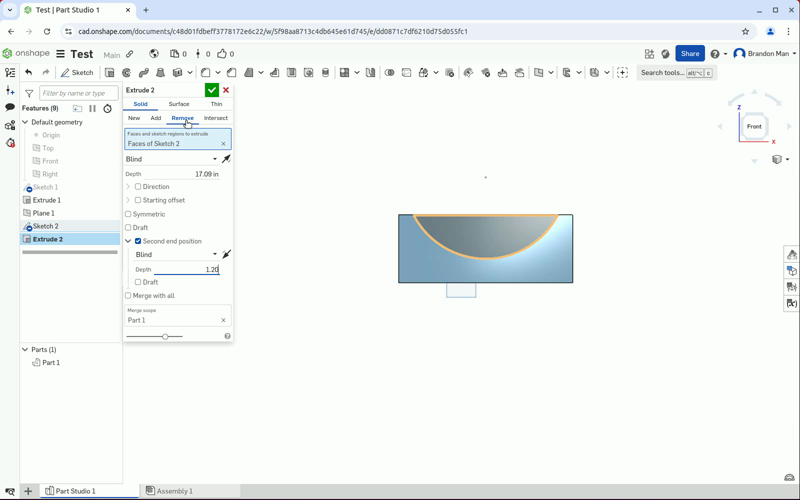
key(tab, 2)
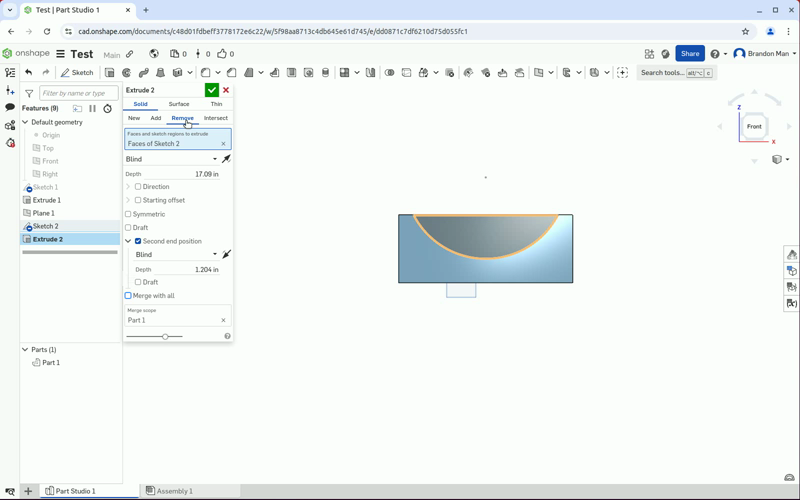
key(space)
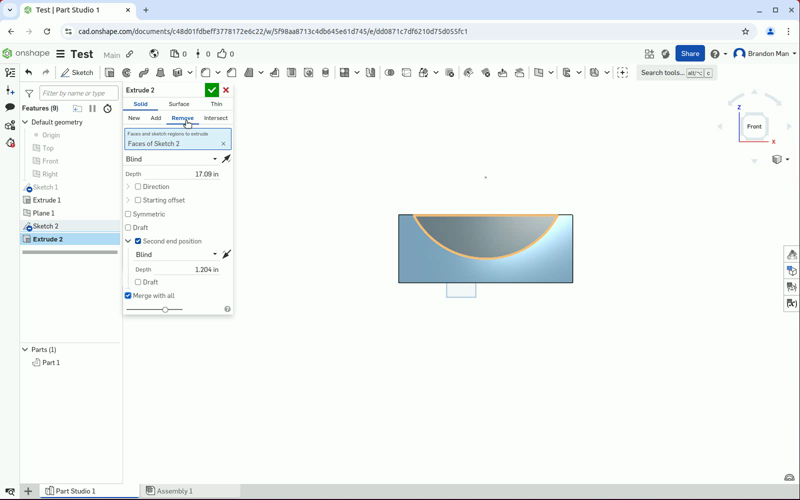
key(enter)
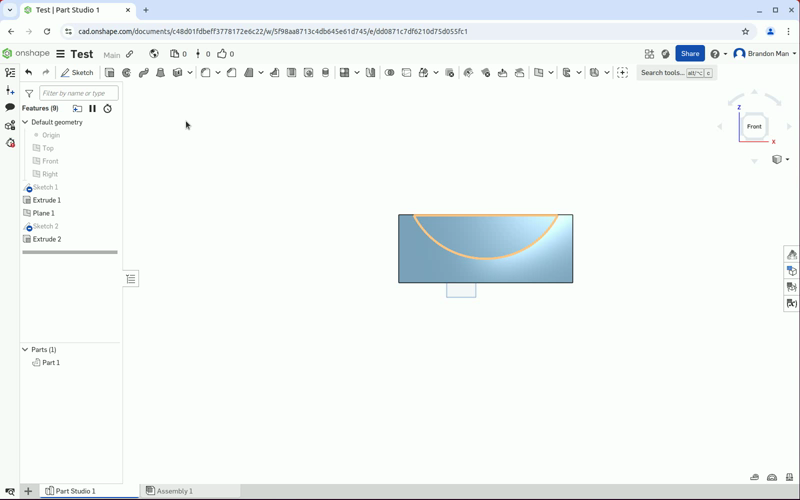
key(shift+h)
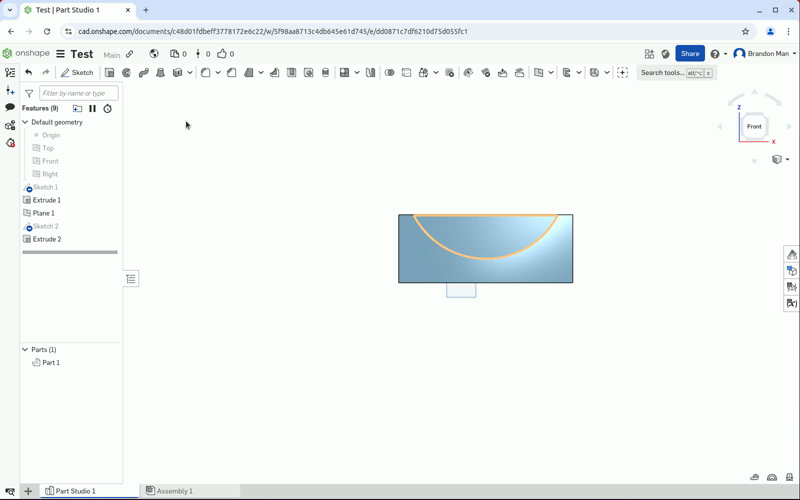
key(shift+h)
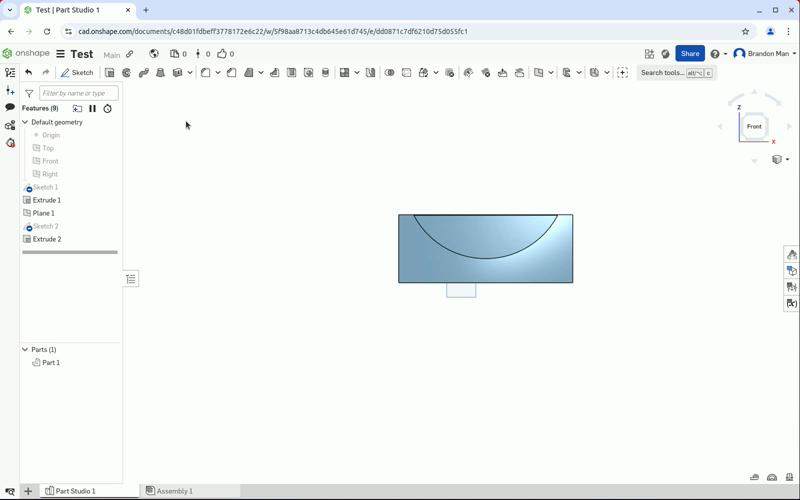
mouse_move(73, 189)
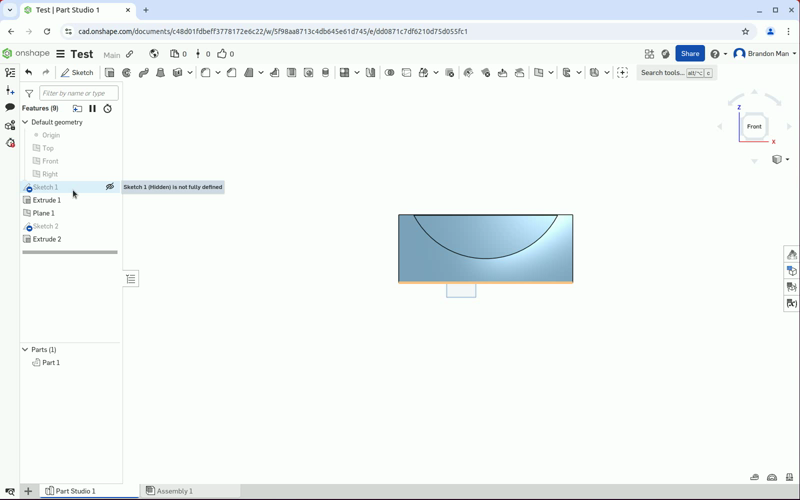
click(73, 189)
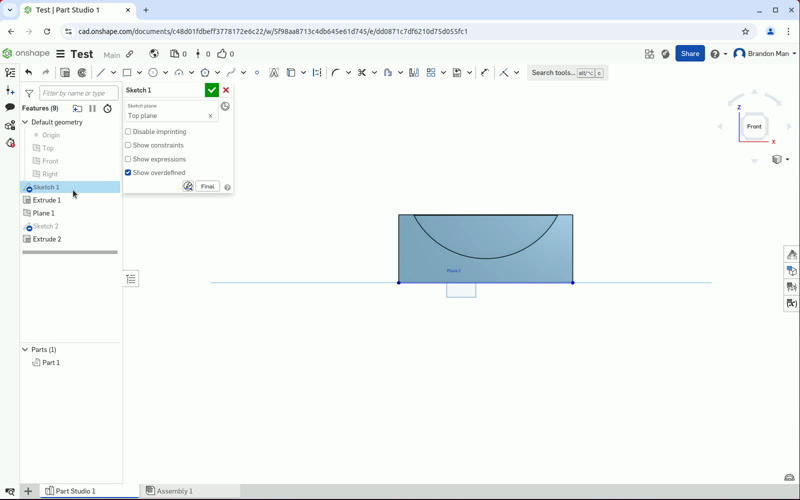
mouse_move(229, 92)
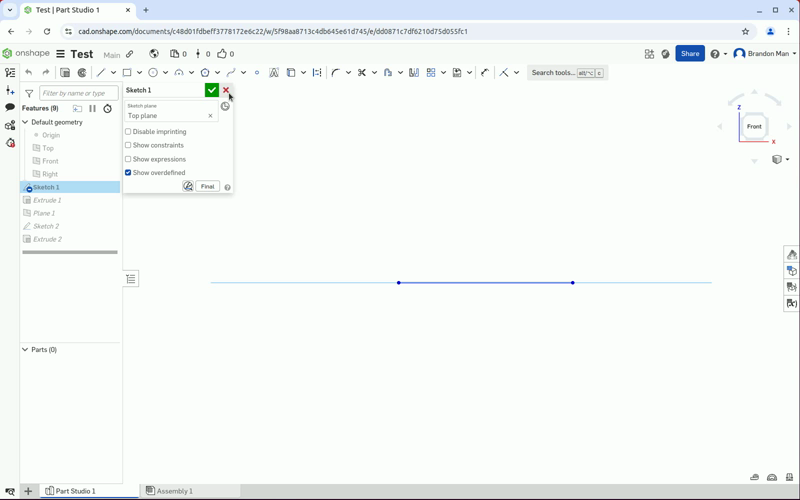
click(229, 92)
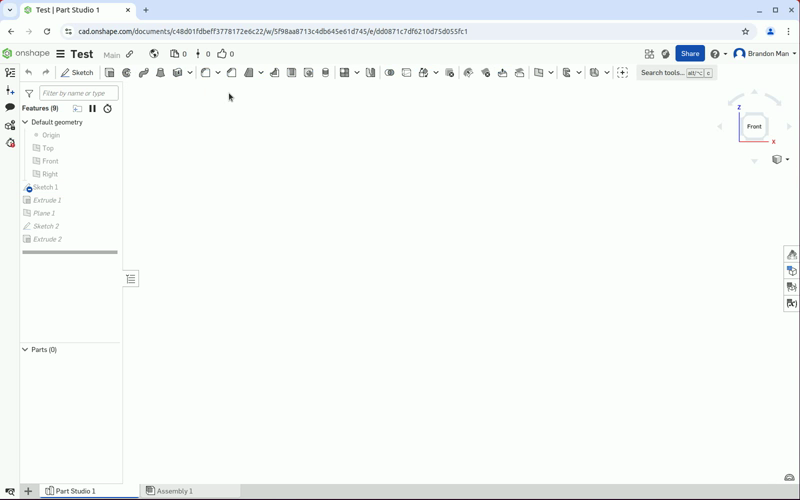
key(shift+s)
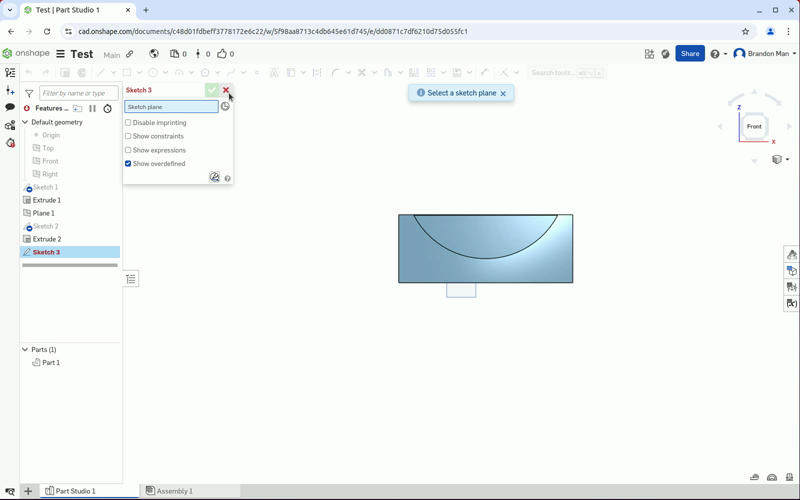
mouse_move(73, 215)
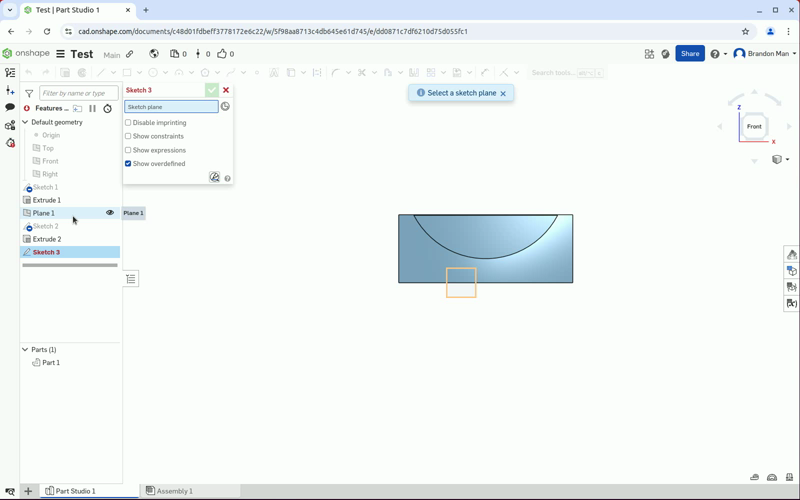
click(73, 215)
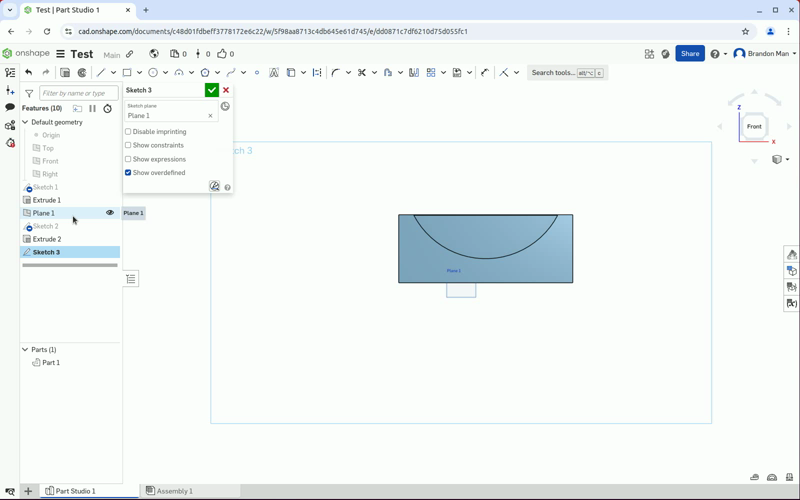
mouse_move(73, 352)
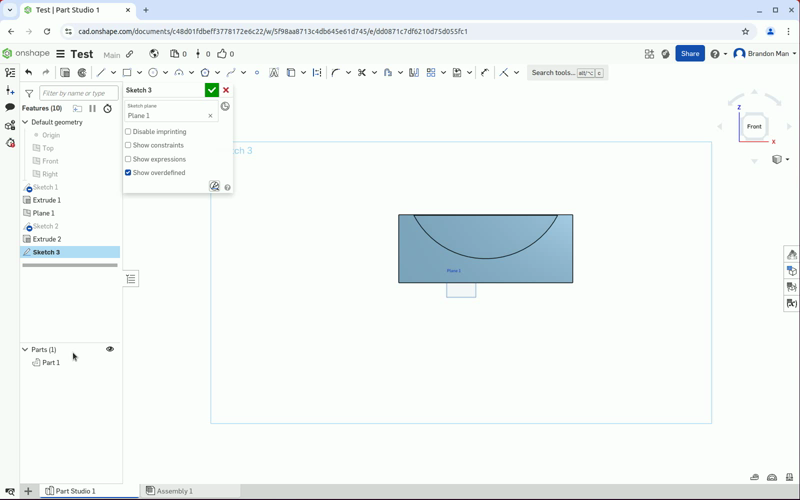
key(y)
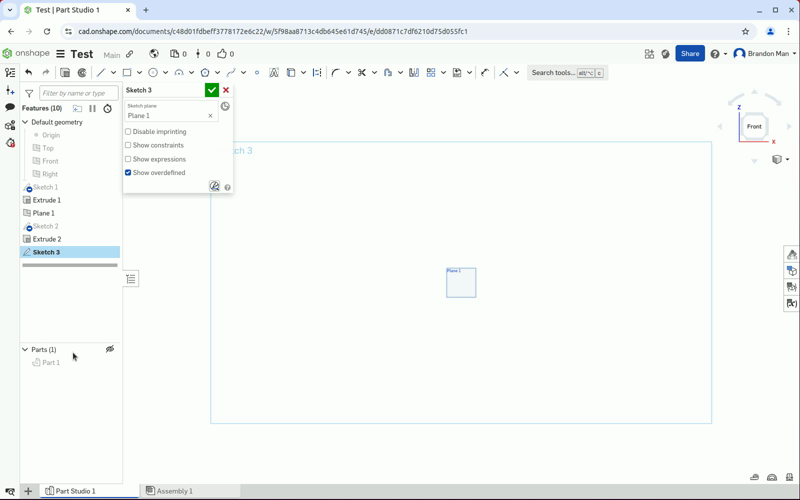
key(a)
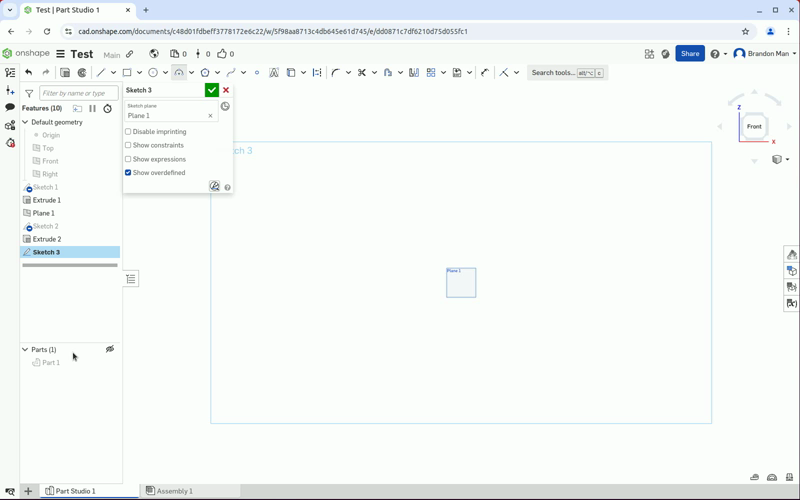
key_down(shift)
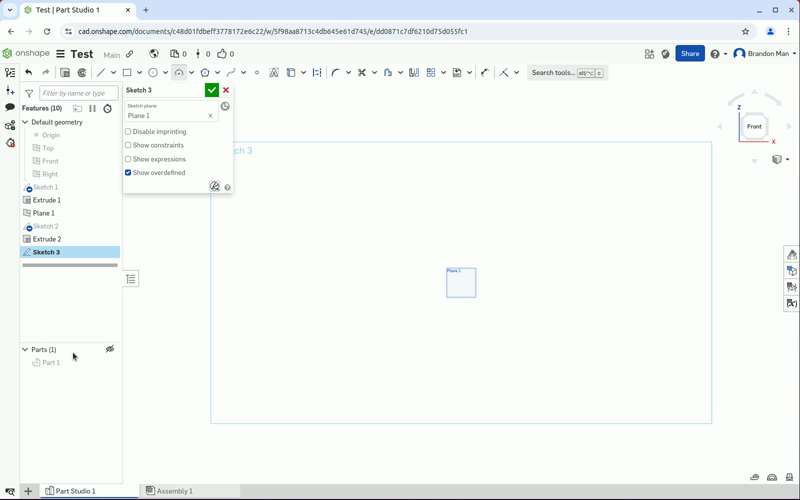
mouse_move(419, 215)
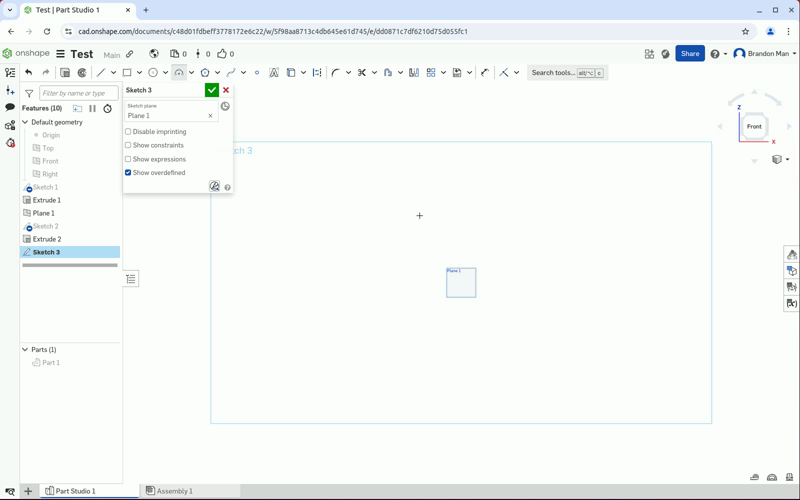
click(419, 215)
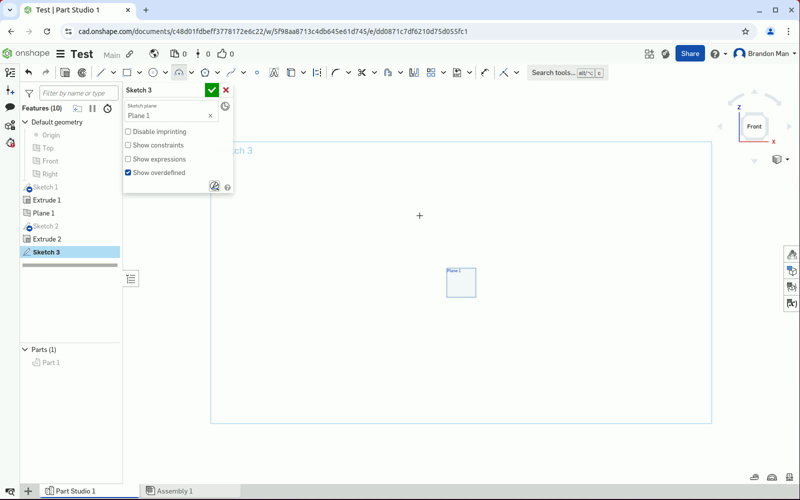
key_up(shift)
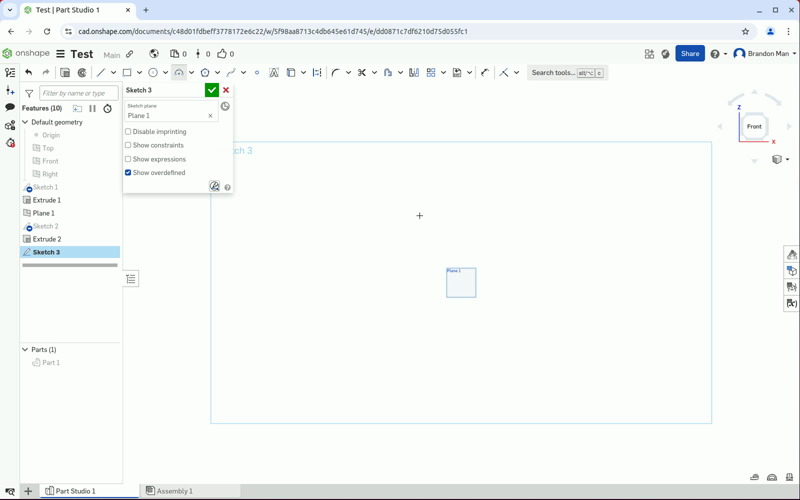
key_down(shift)
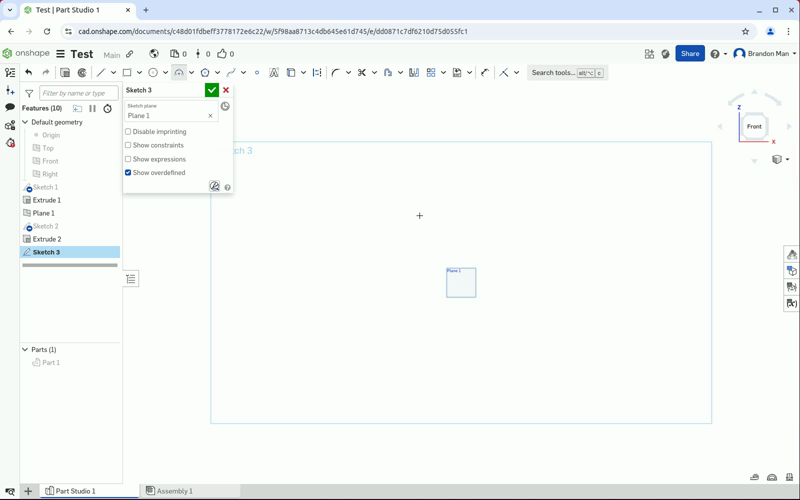
mouse_move(550, 215)
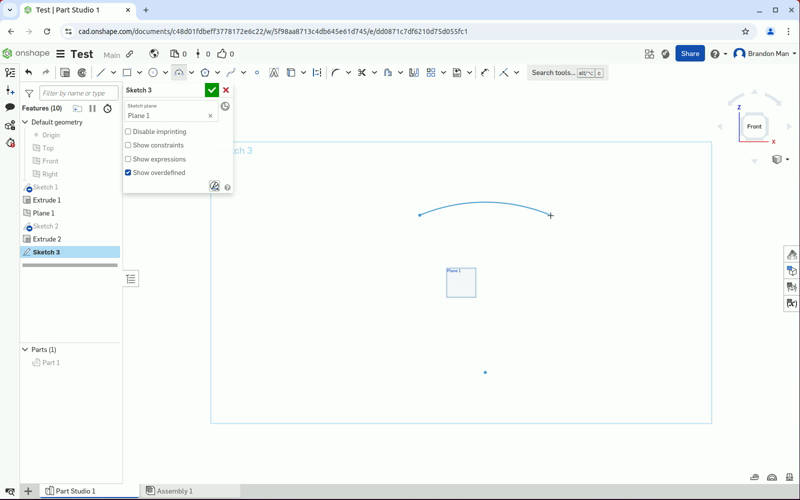
click(550, 215)
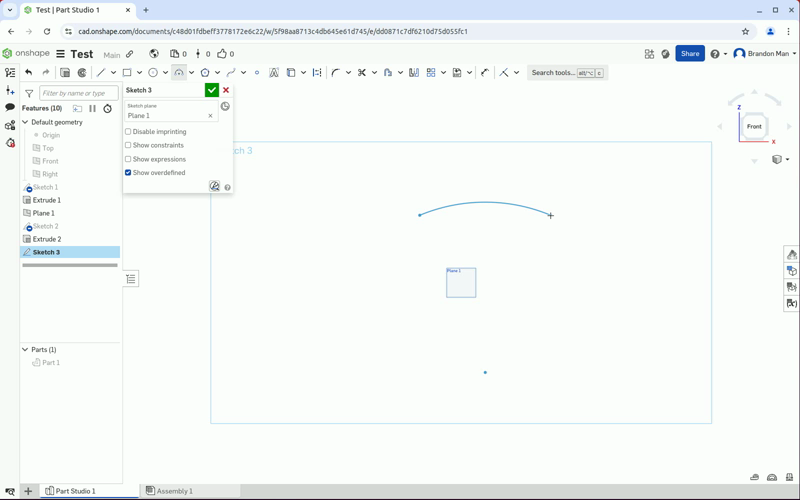
mouse_move(485, 253)
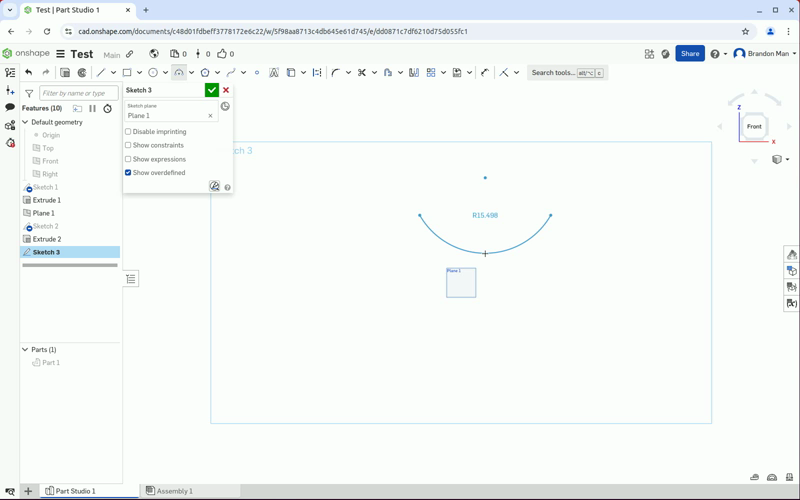
click(485, 253)
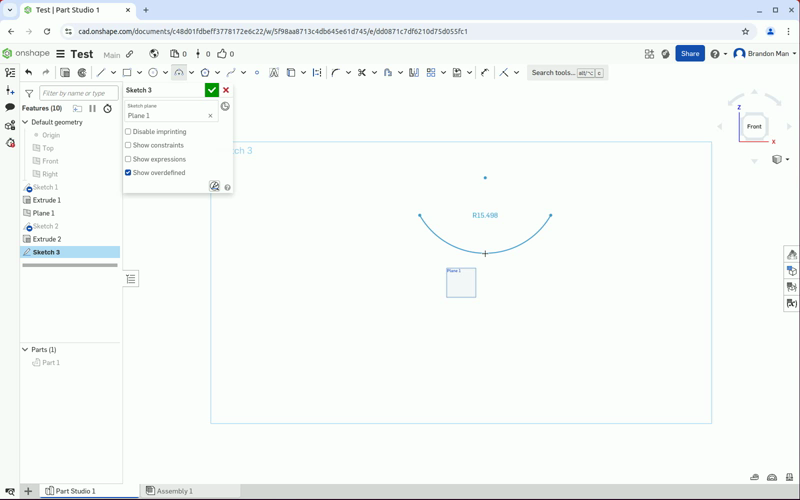
key_up(shift)
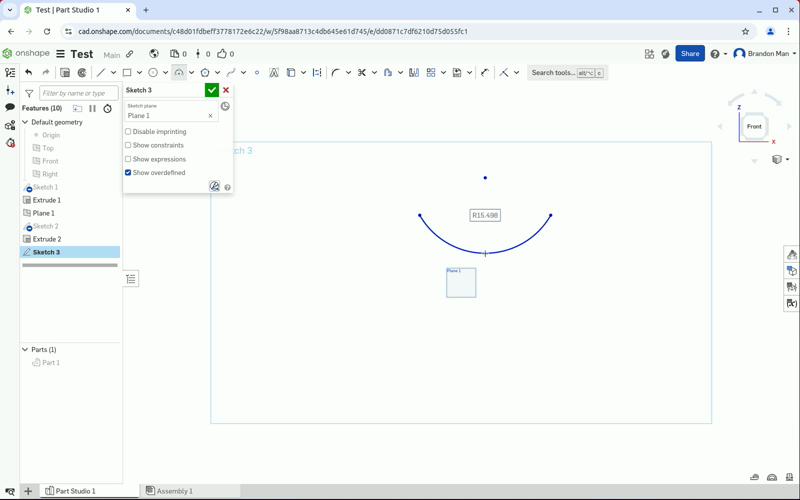
key(esc)
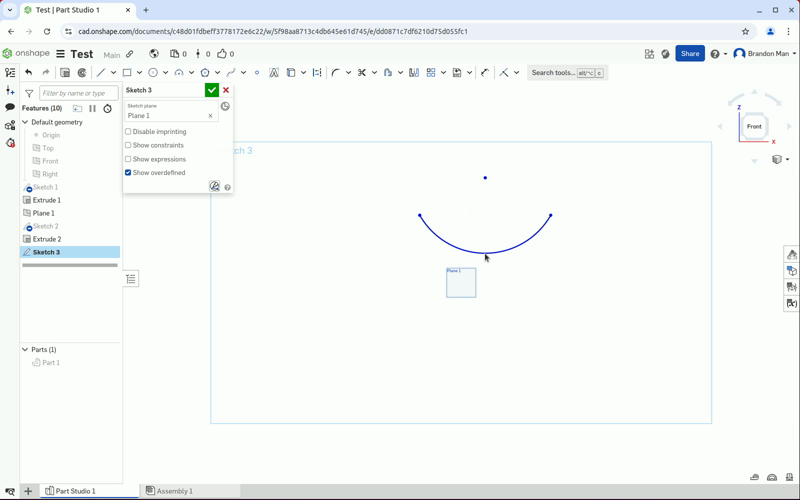
key(l)
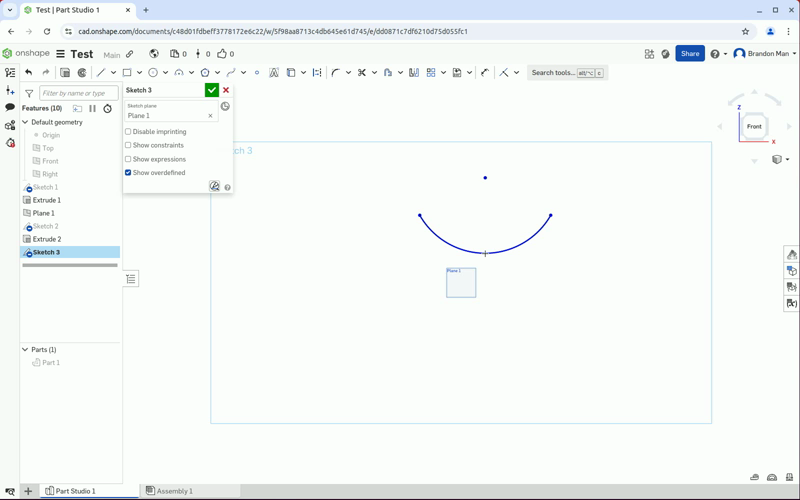
mouse_move(550, 215)
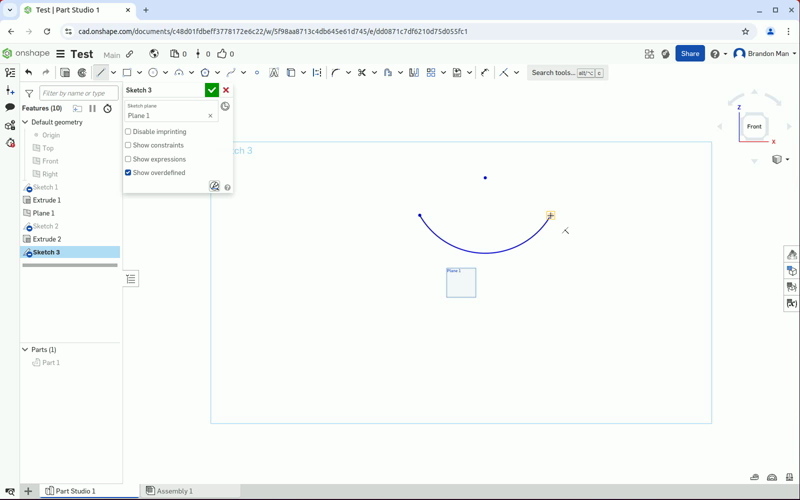
click(550, 215)
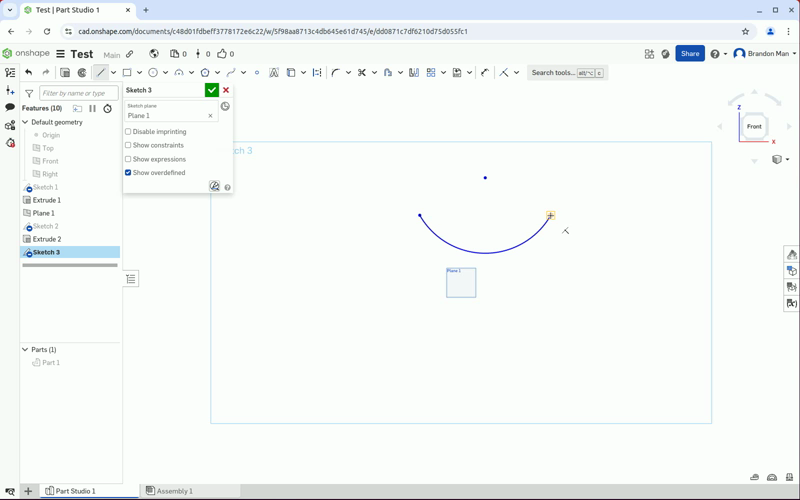
key_down(shift)
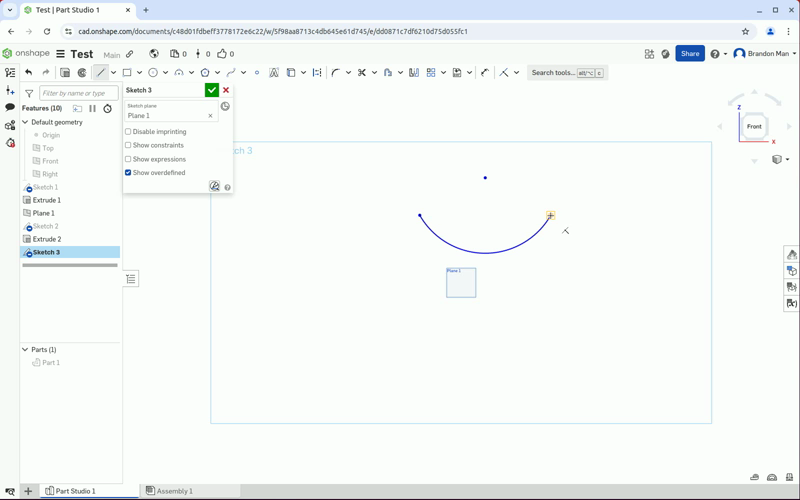
mouse_move(419, 215)
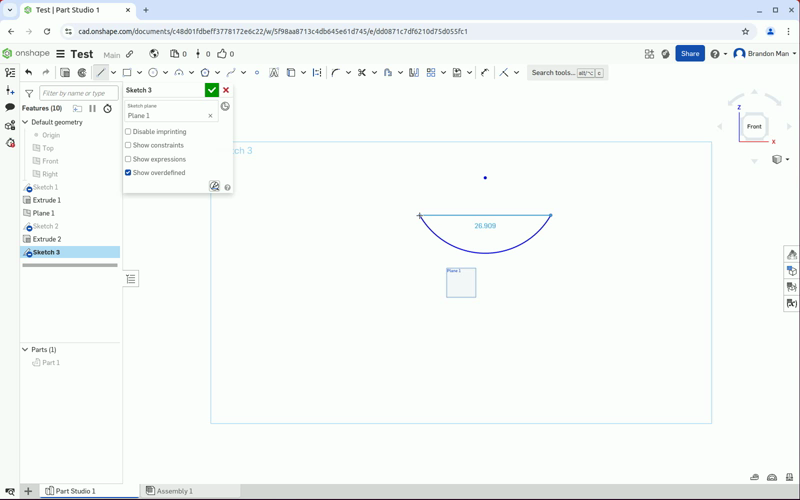
key_up(shift)
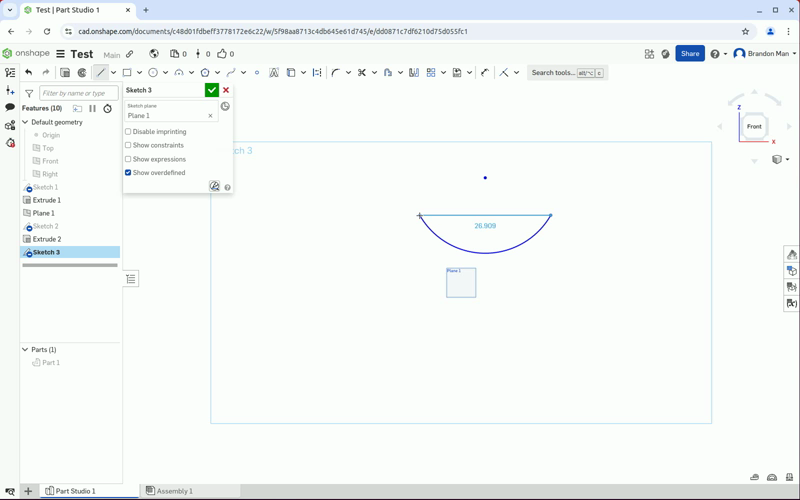
click(419, 215)
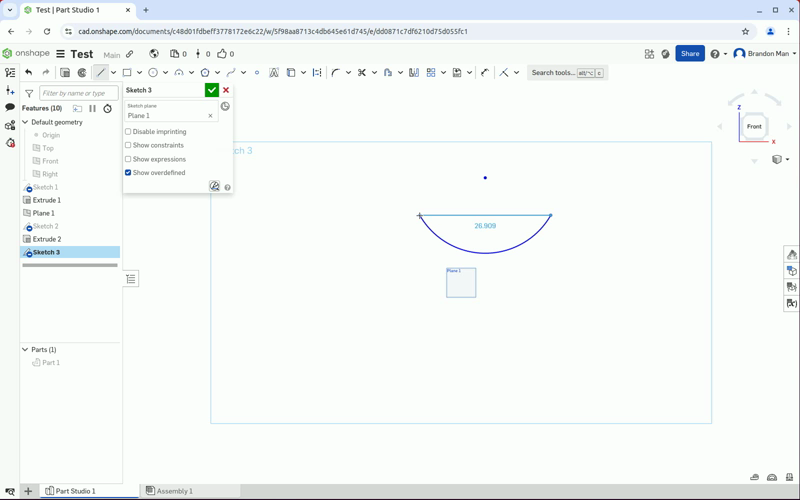
key(esc)
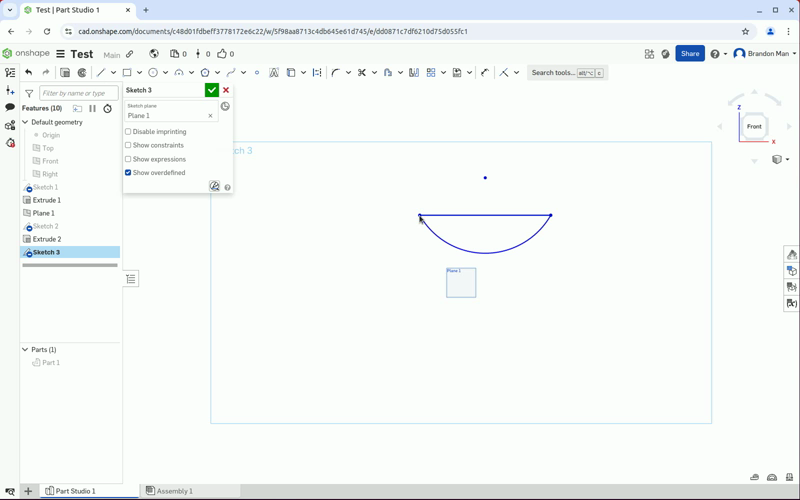
mouse_move(523, 222)
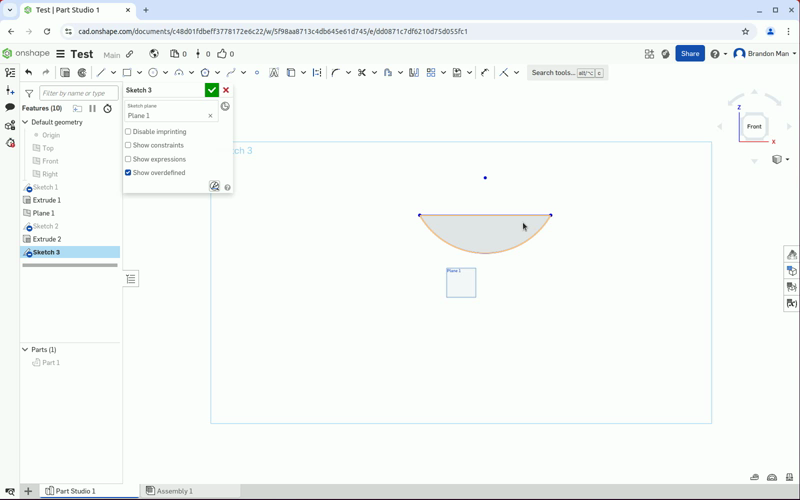
click(523, 222)
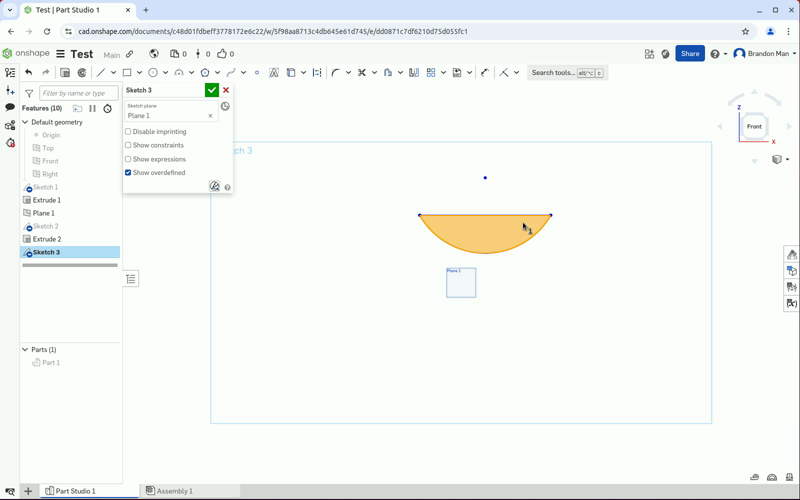
mouse_move(73, 352)
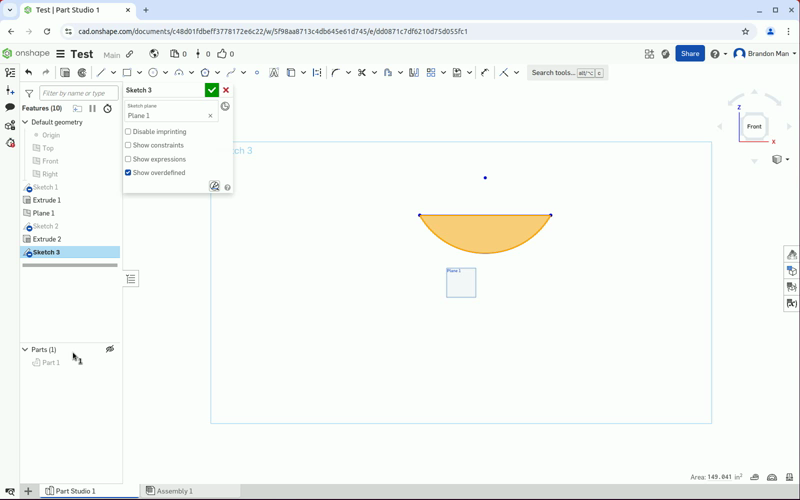
key(shift+y)
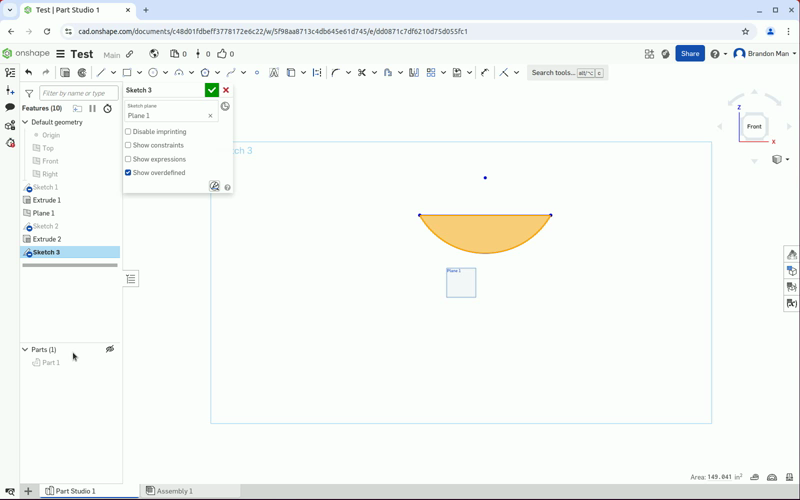
key(shift+e)
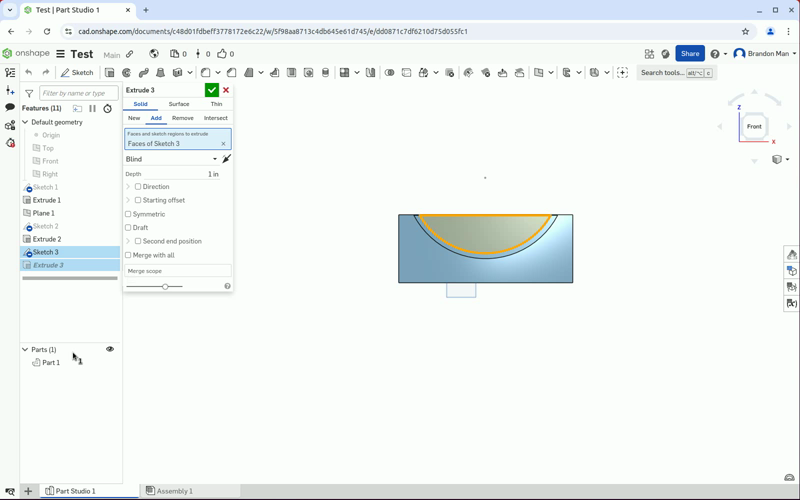
mouse_move(143, 106)
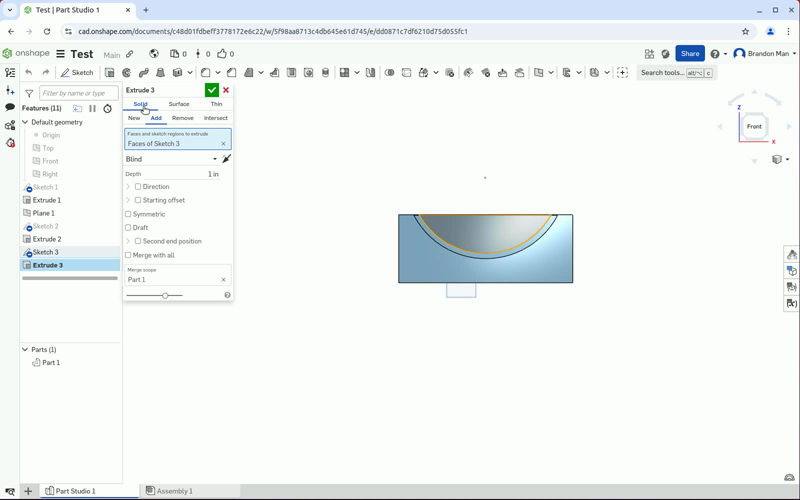
click(143, 106)
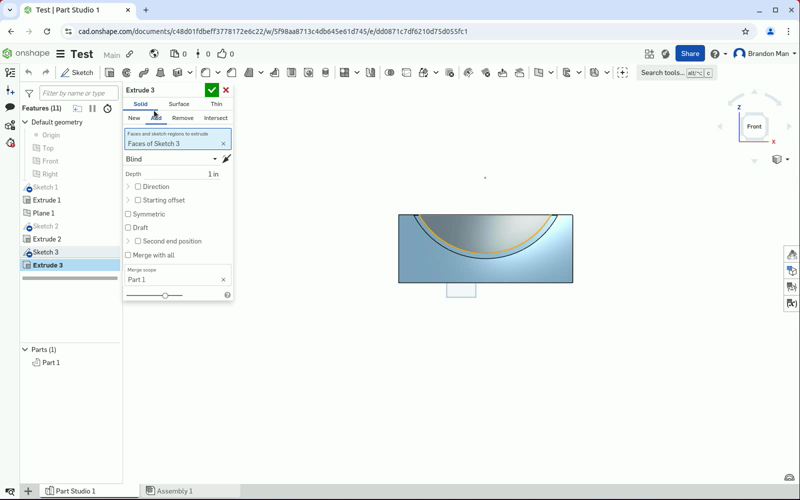
mouse_move(186, 120)
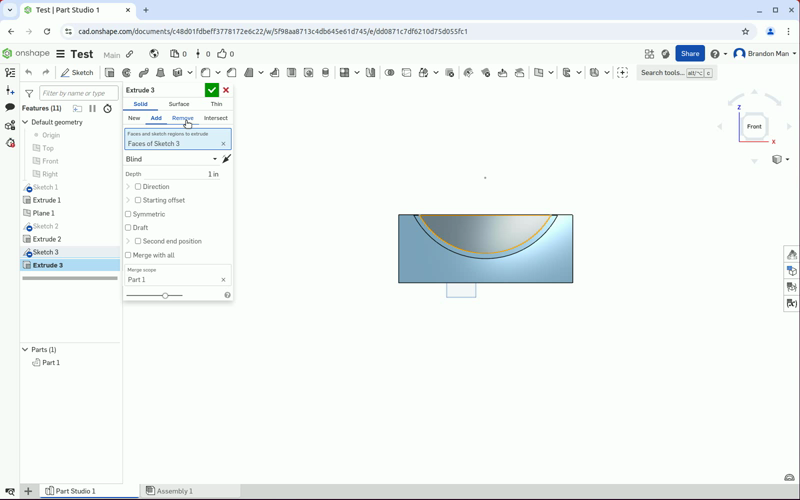
click(186, 120)
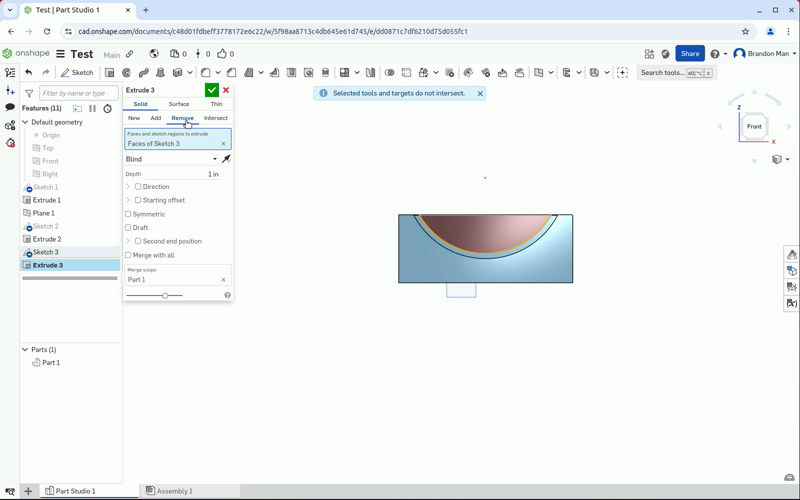
key(tab, 4)
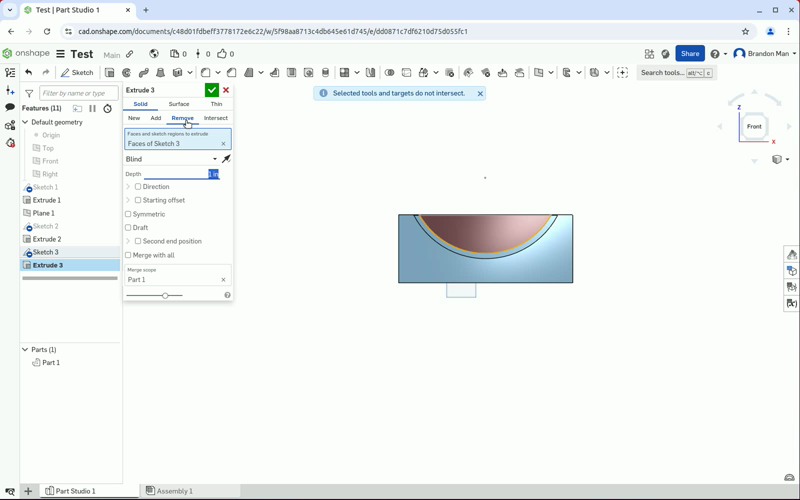
text(21.664)
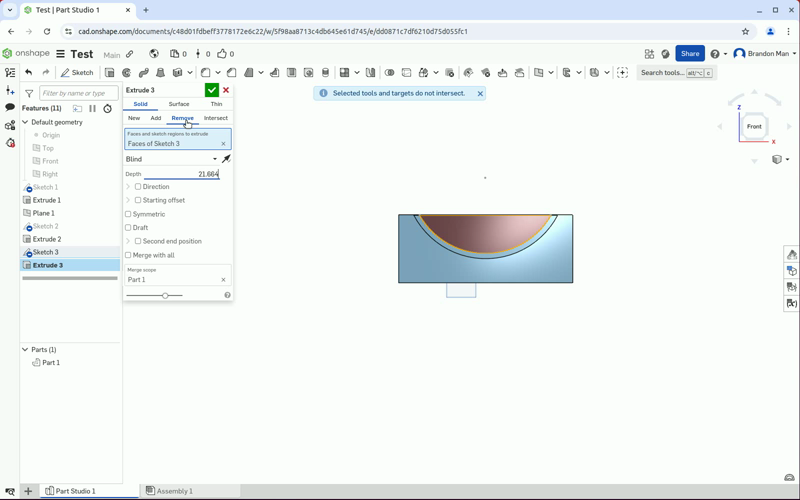
key(tab, 6)
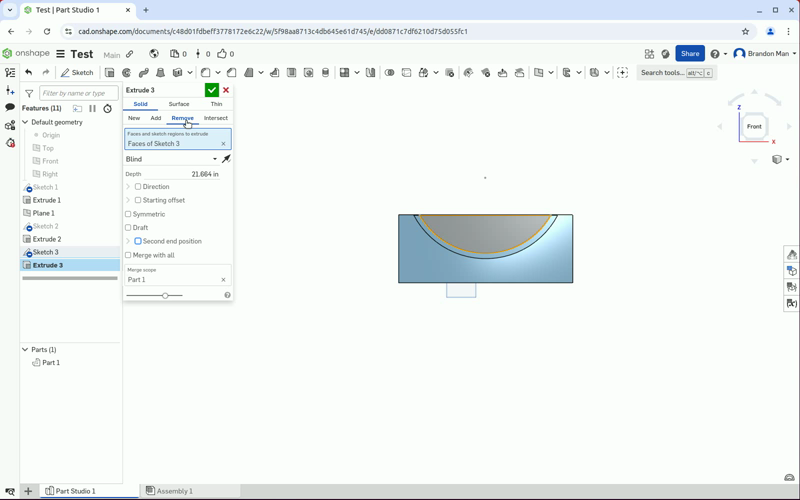
key(space)
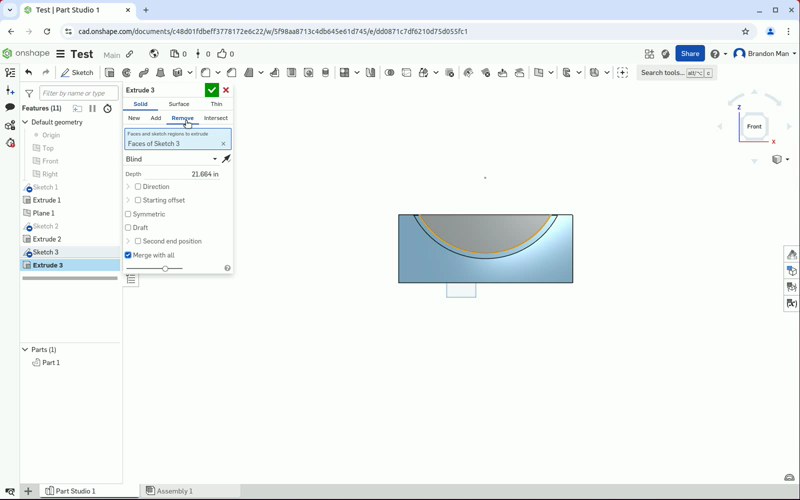
key(enter)
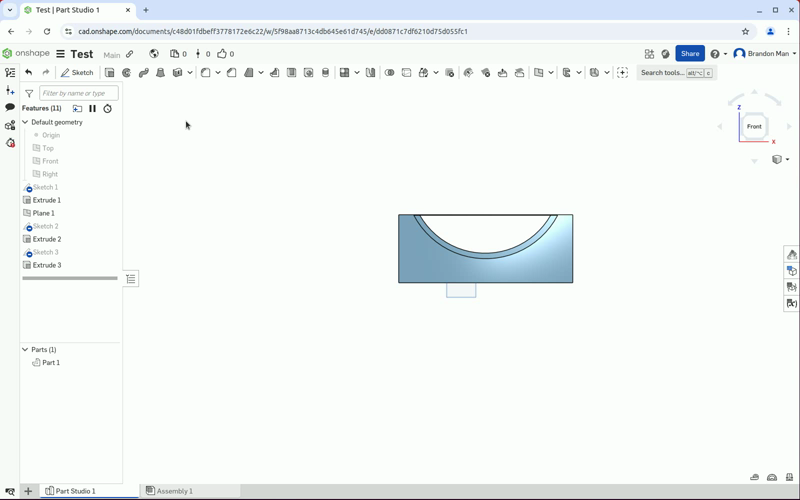
key(shift+h)
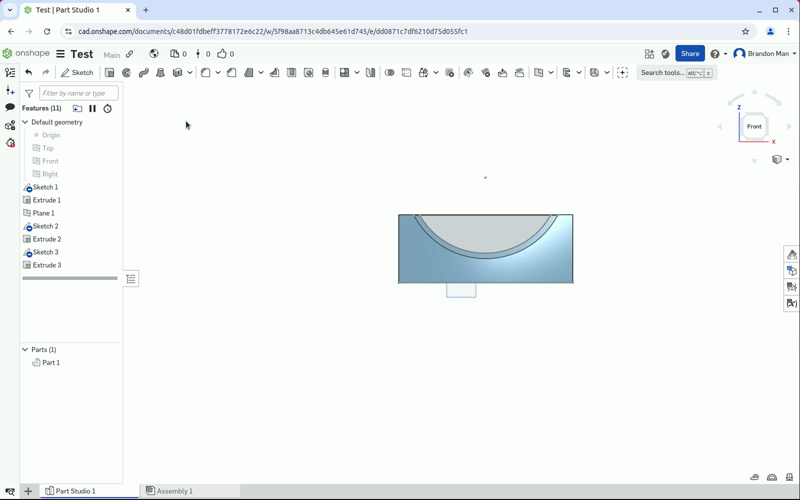
key(shift+h)
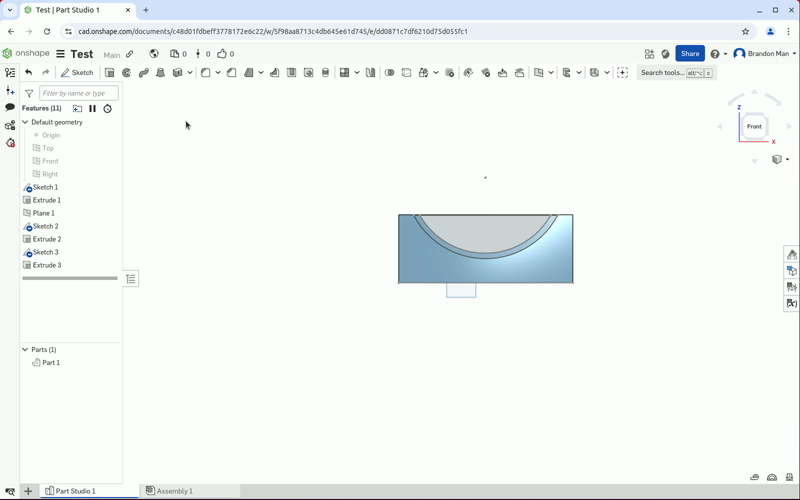
key(shift+7)
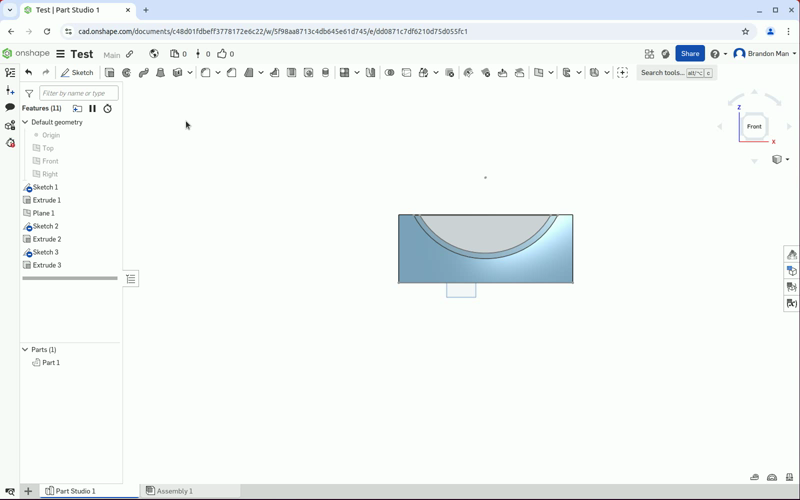
key(left, 2)
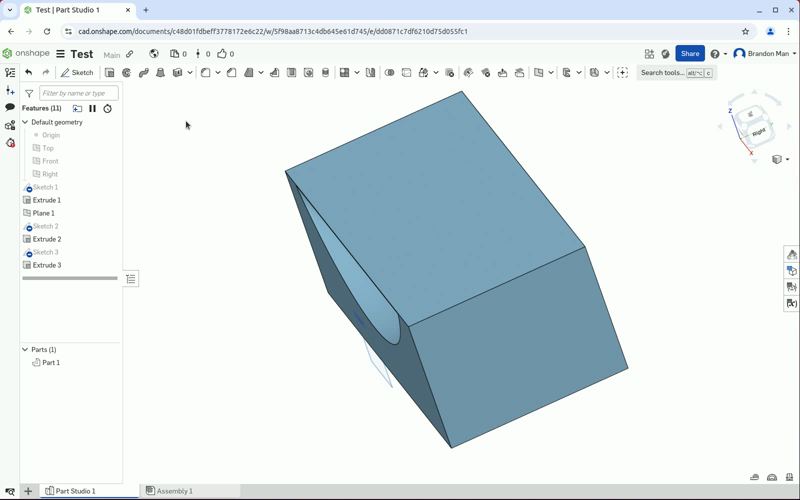
key(down, 2)
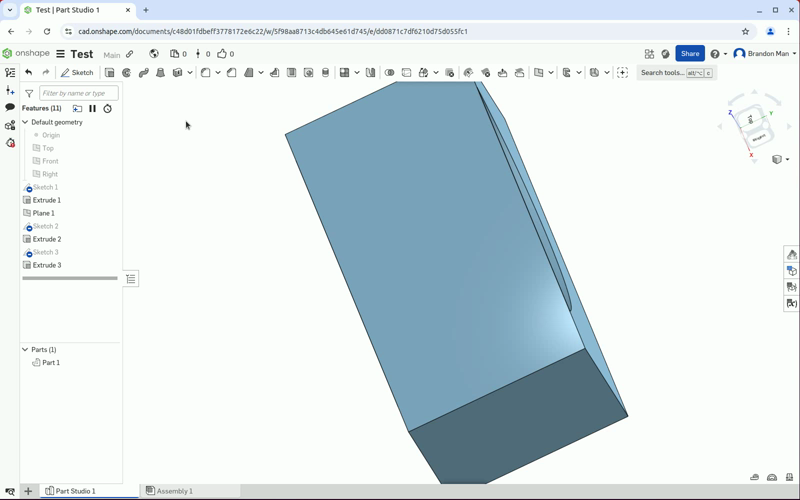
key(up, 2)
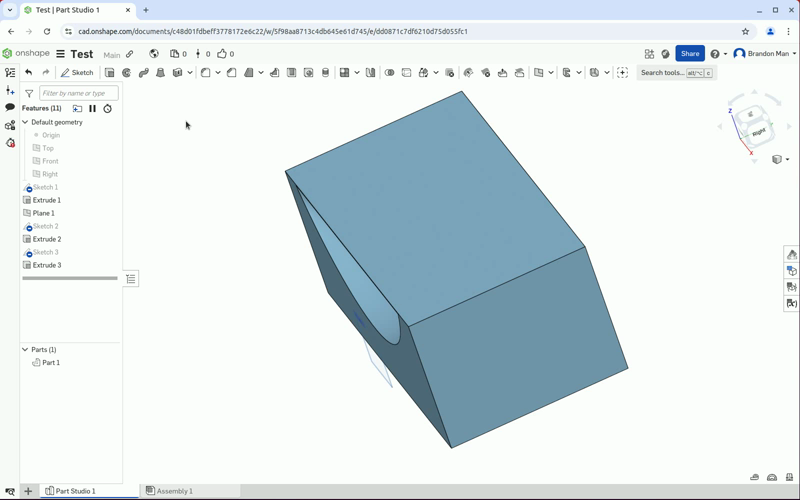
key(right, 2)
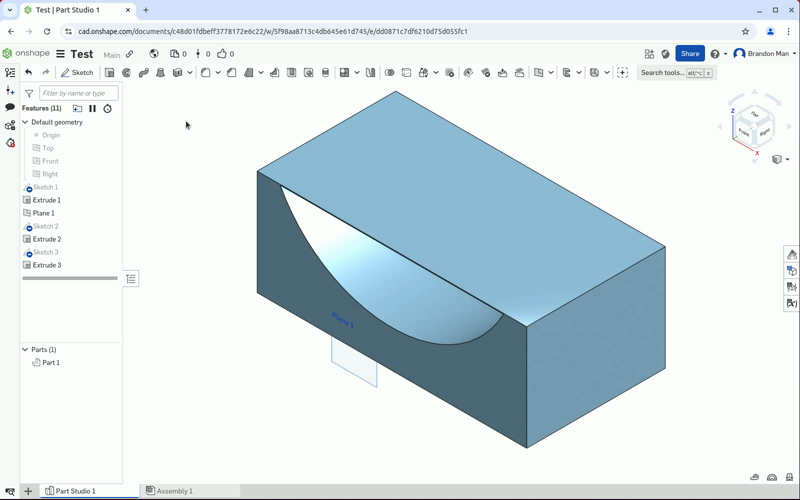
mouse_move(73, 189)
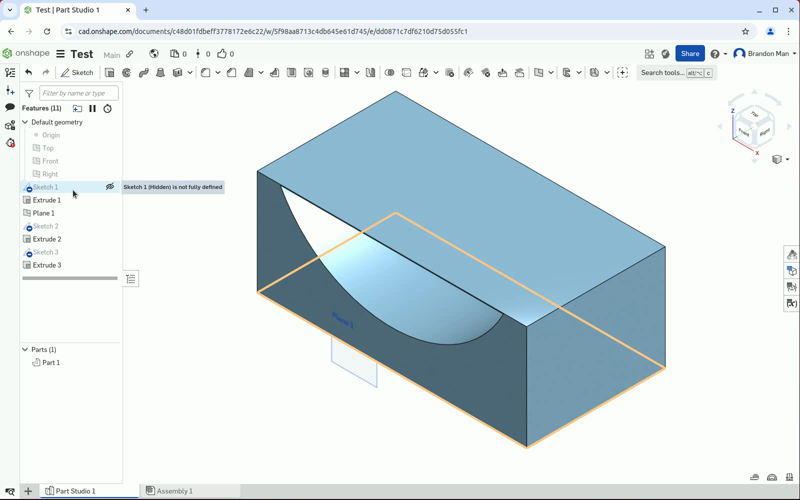
click(73, 189)